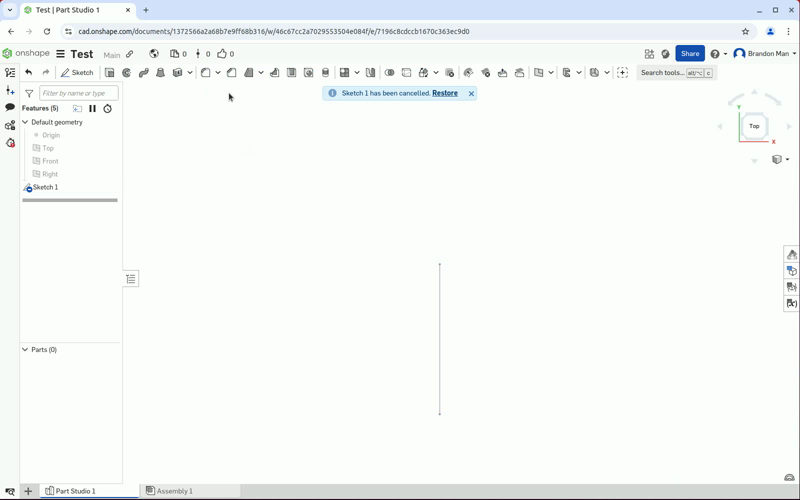
key(shift+h)
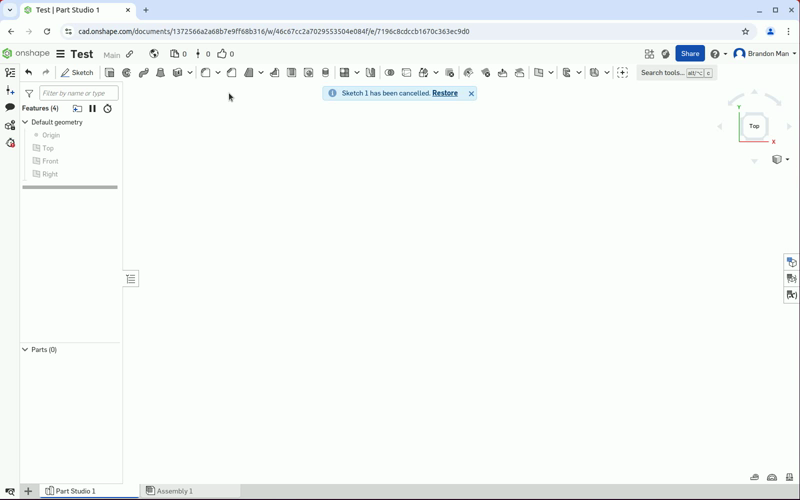
mouse_move(73, 352)
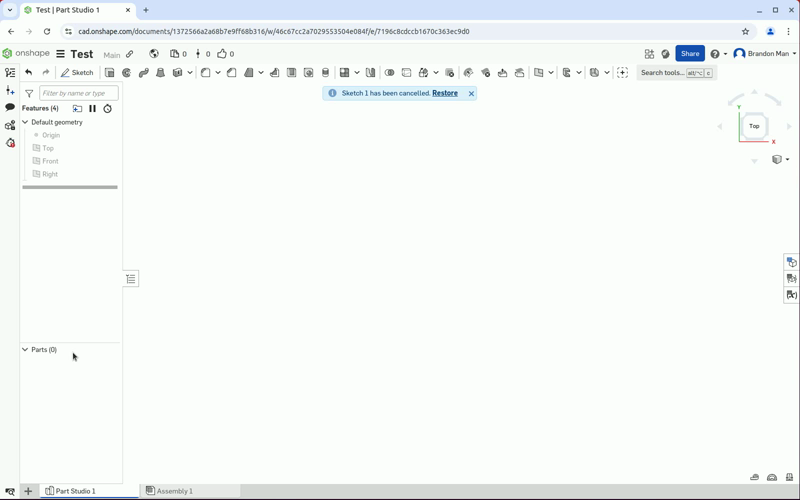
key(y)
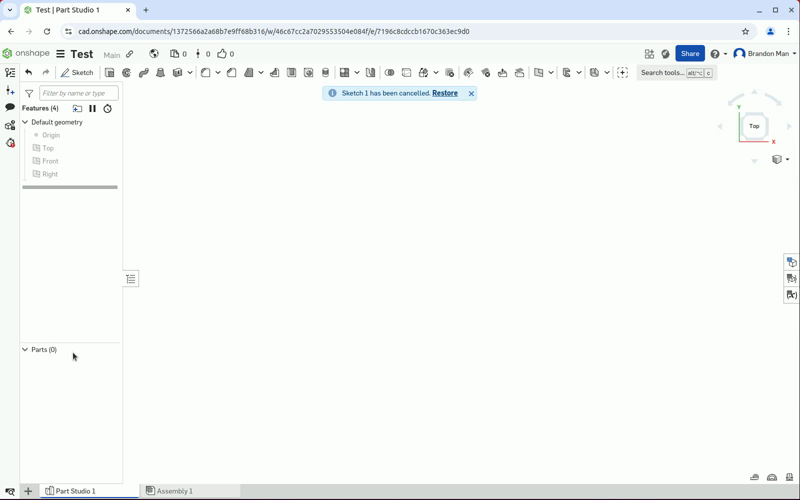
key(shift+p)
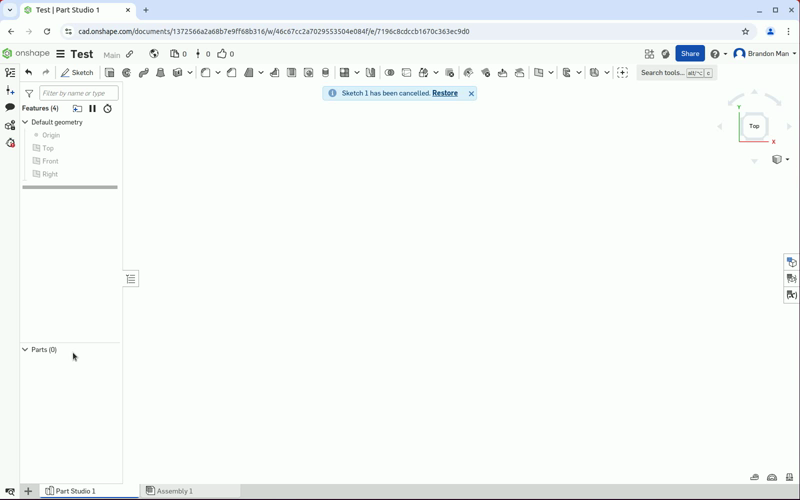
key(space)
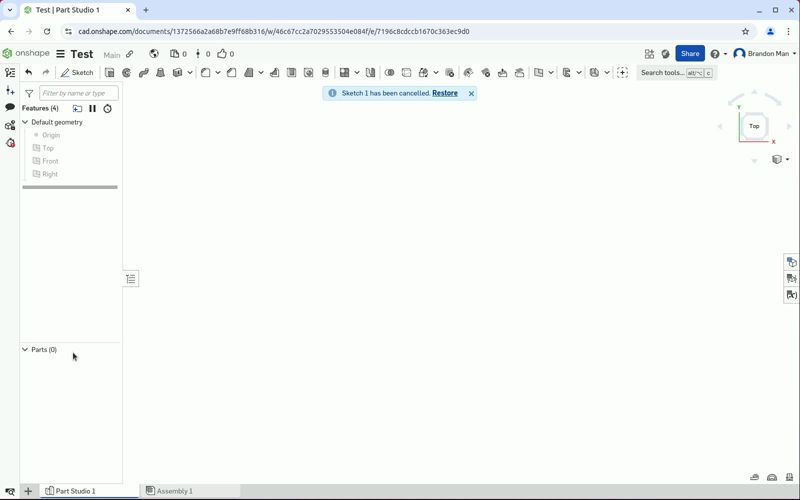
key_down(shift)
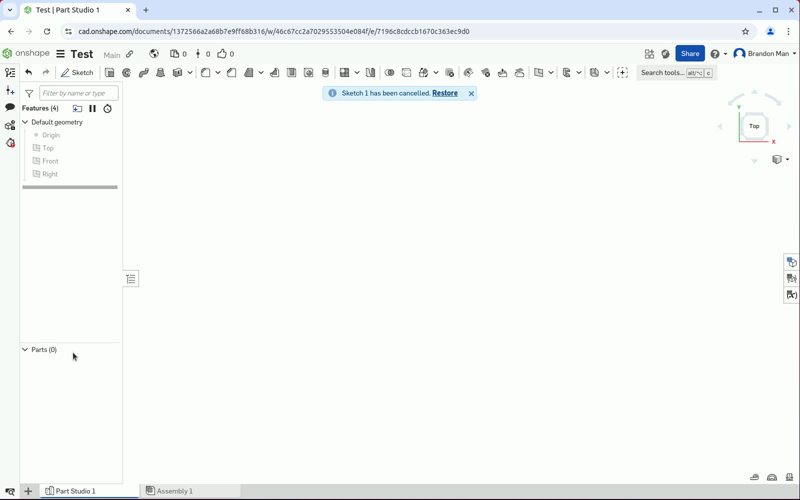
key(up)
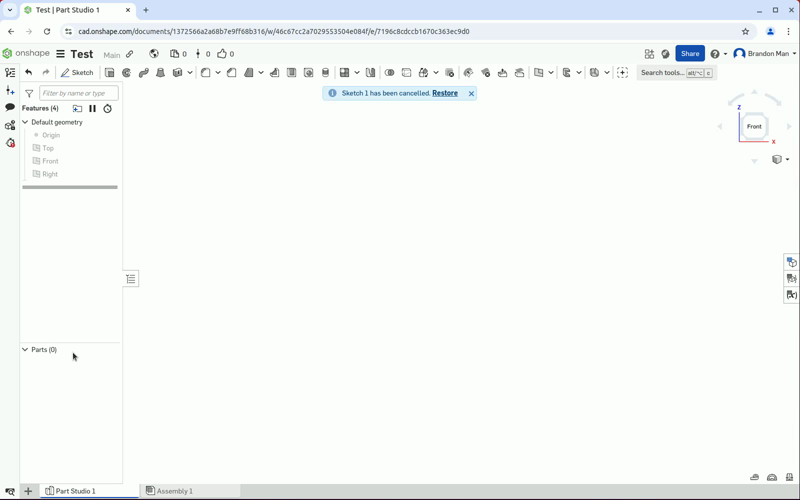
key_up(shift)
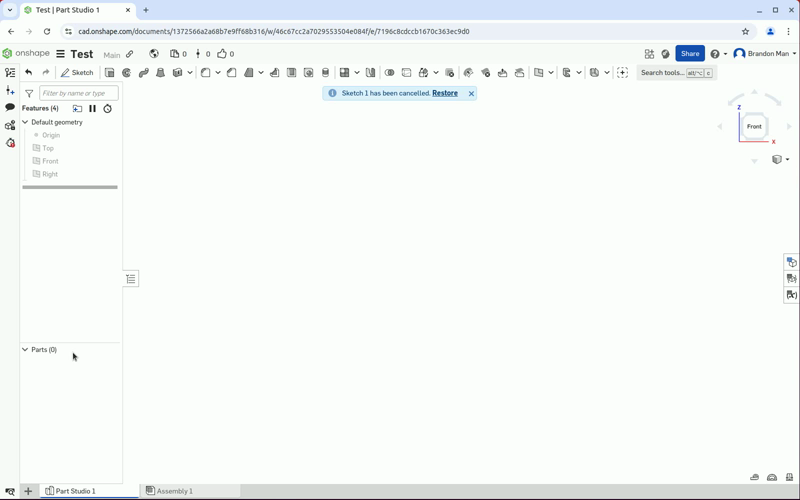
key(space)
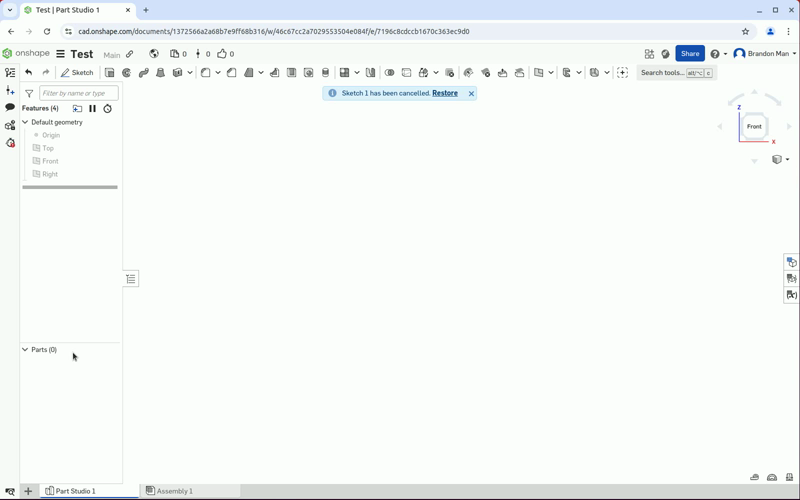
key_down(shift)
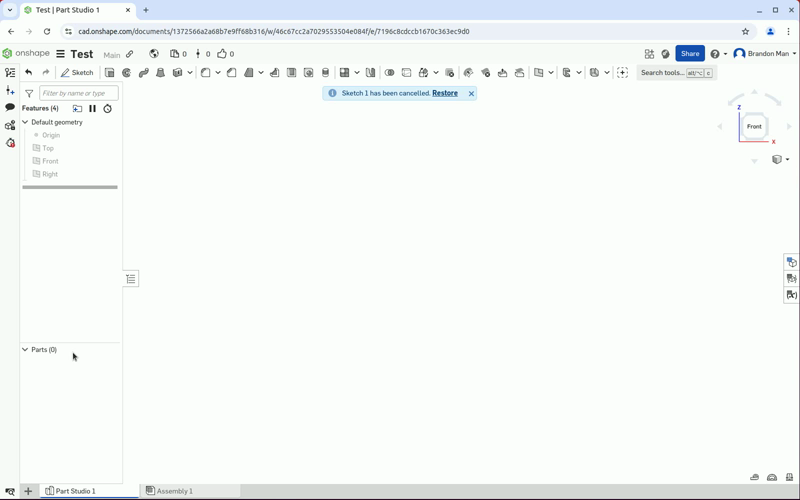
key(left)
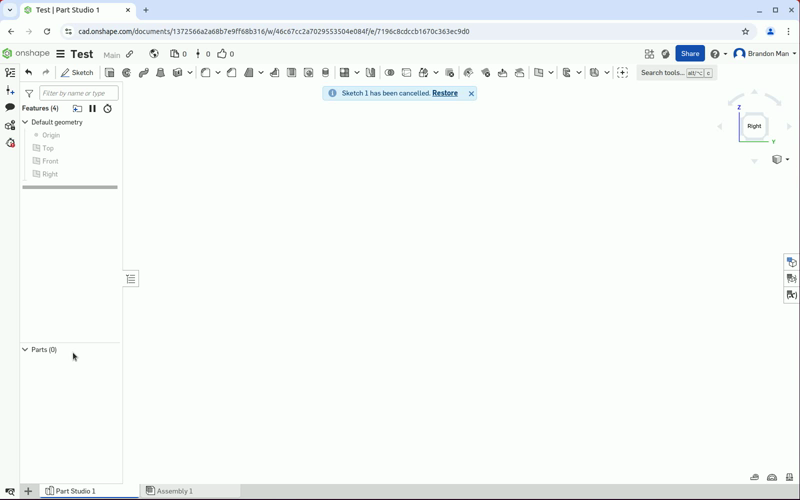
key_up(shift)
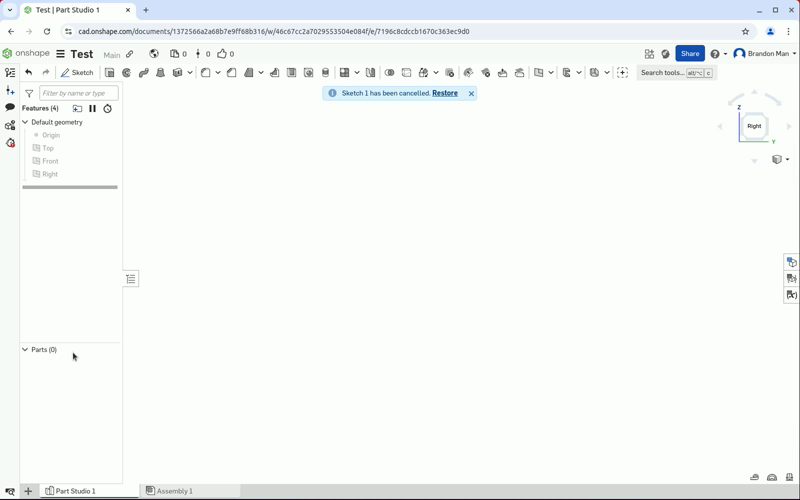
mouse_move(73, 352)
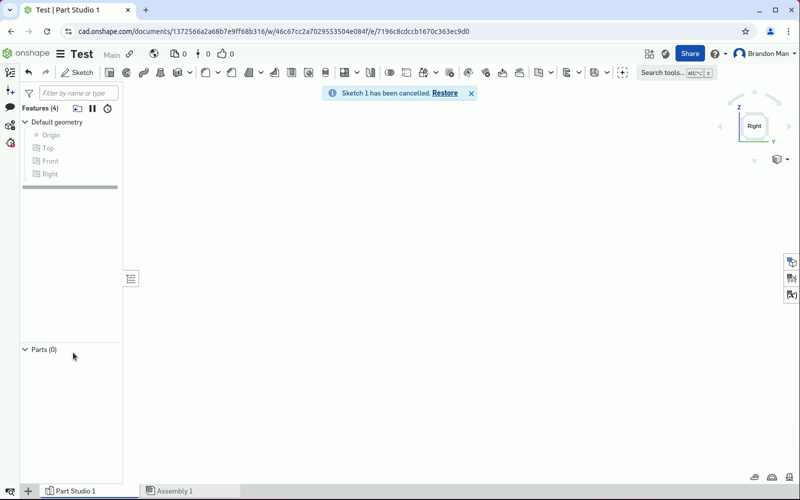
key(shift+y)
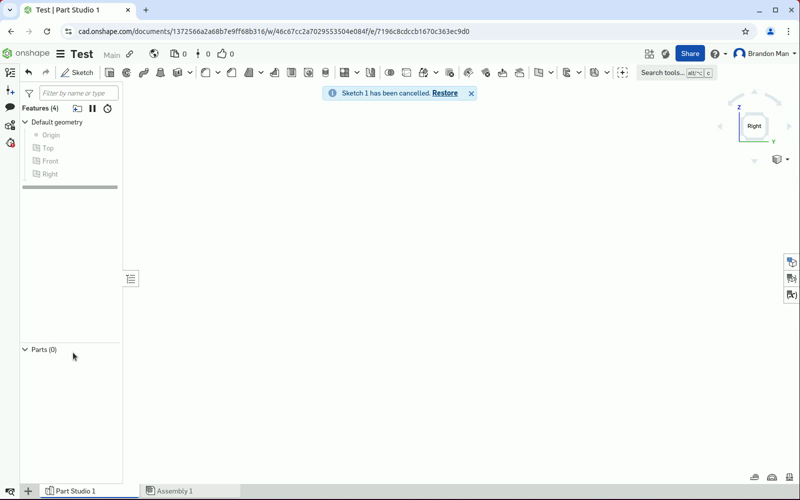
key(shift+s)
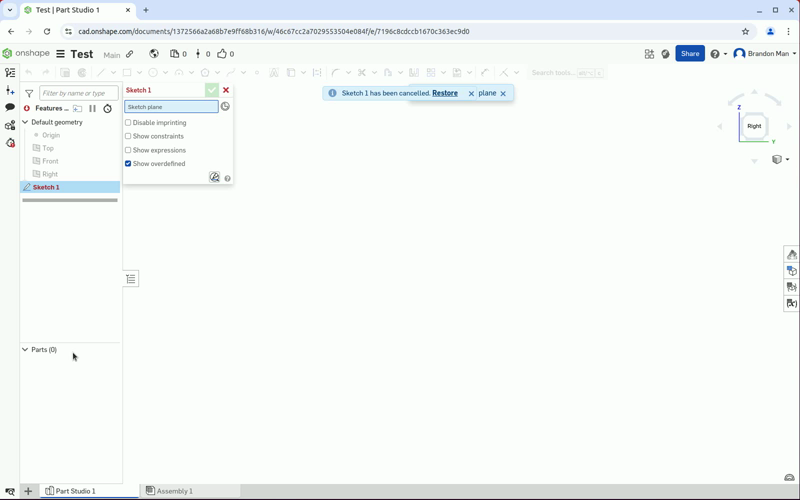
mouse_move(73, 176)
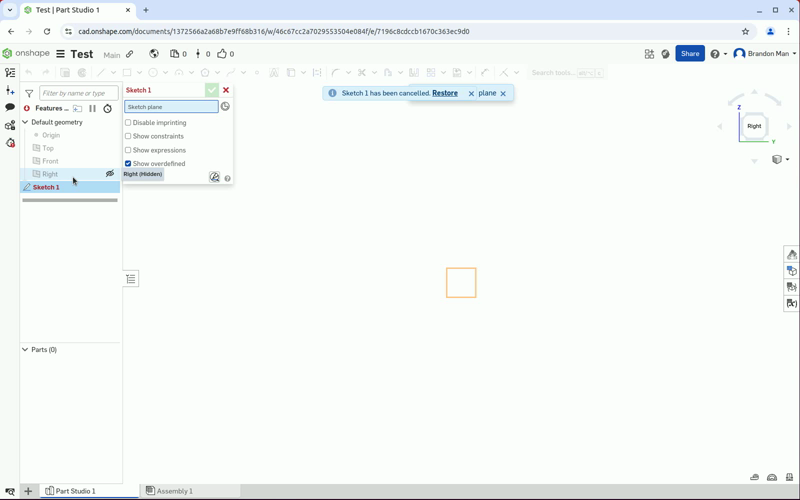
click(73, 176)
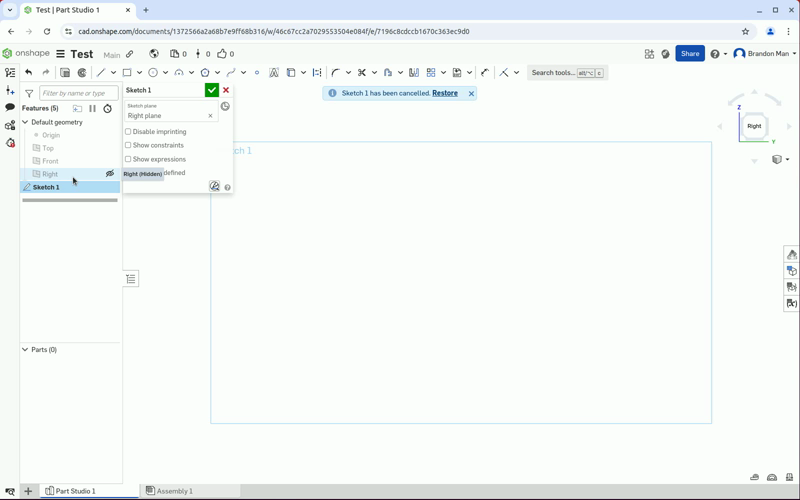
mouse_move(73, 352)
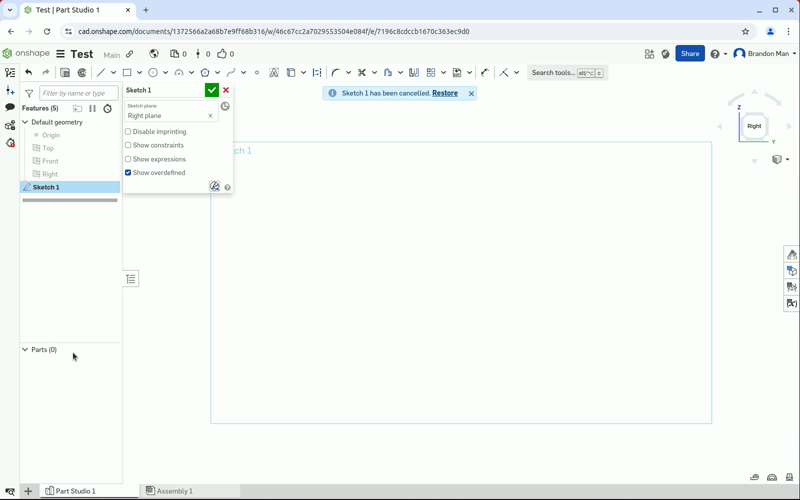
key(y)
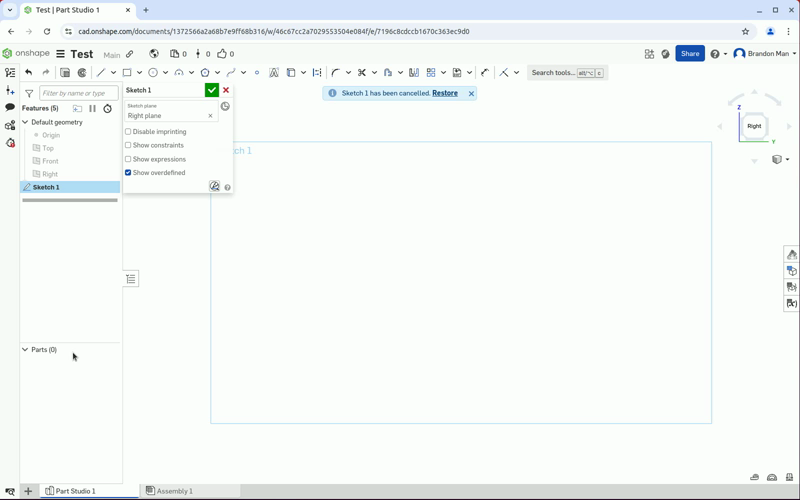
key(l)
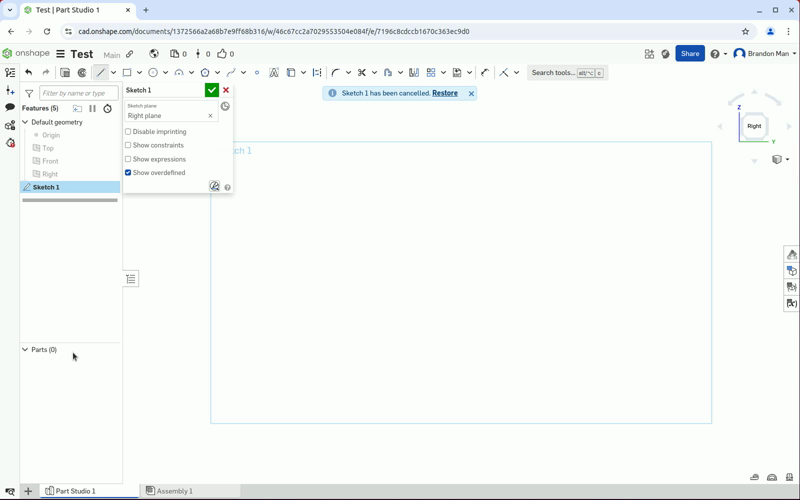
key_down(shift)
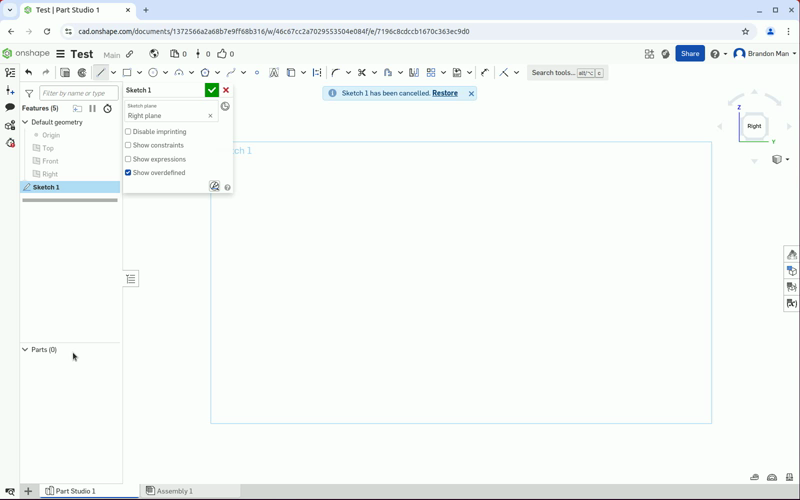
mouse_move(437, 260)
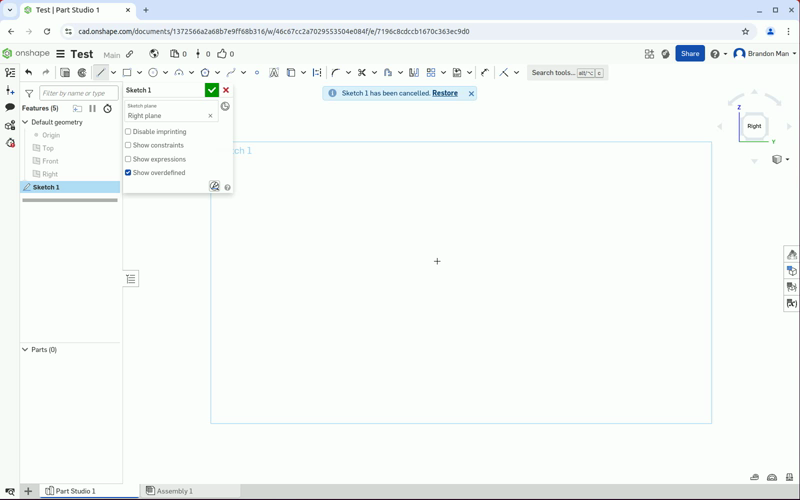
click(437, 260)
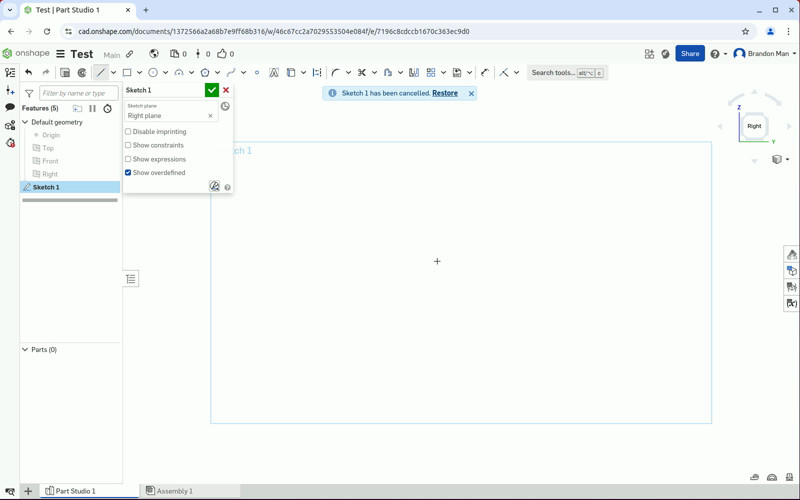
key_up(shift)
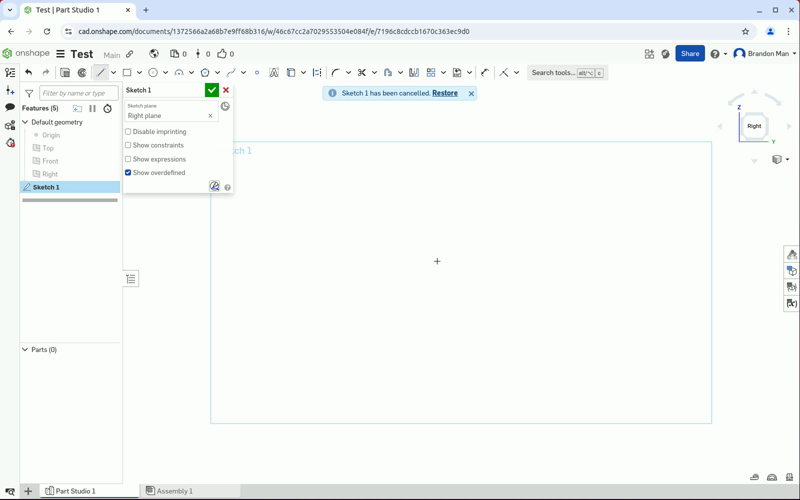
key_down(shift)
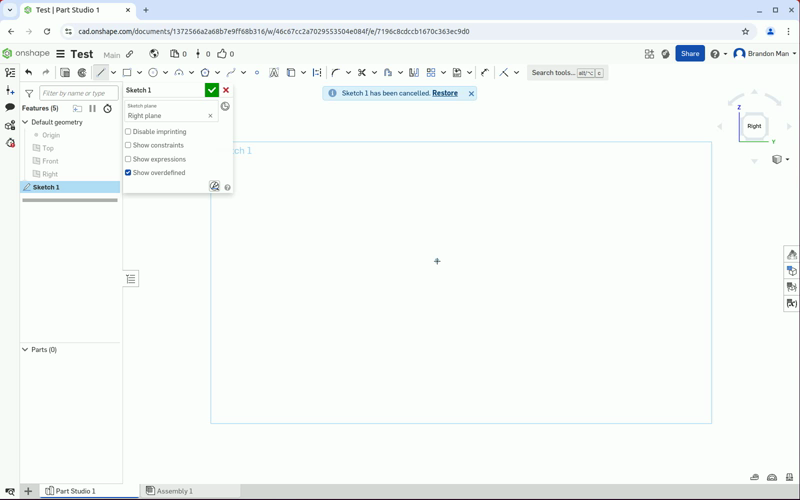
mouse_move(467, 260)
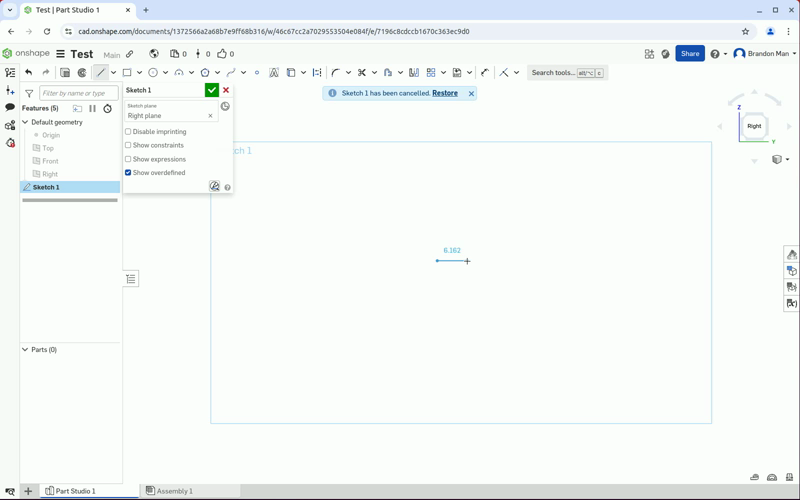
mouse_move(453, 276)
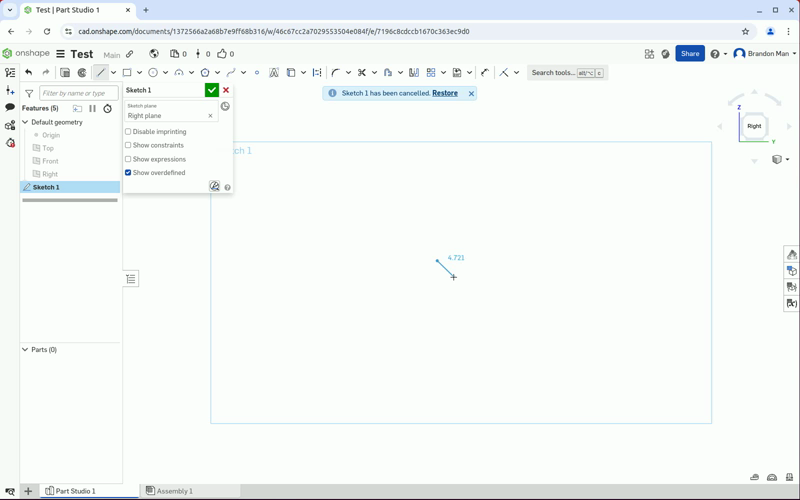
click(453, 276)
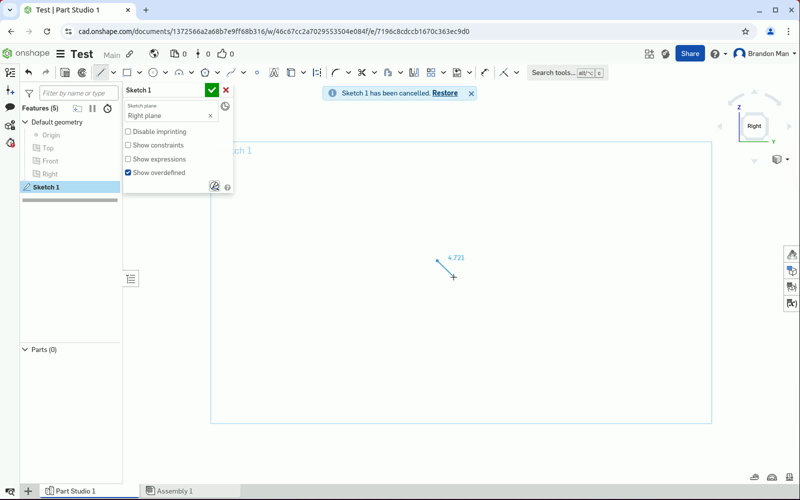
key_up(shift)
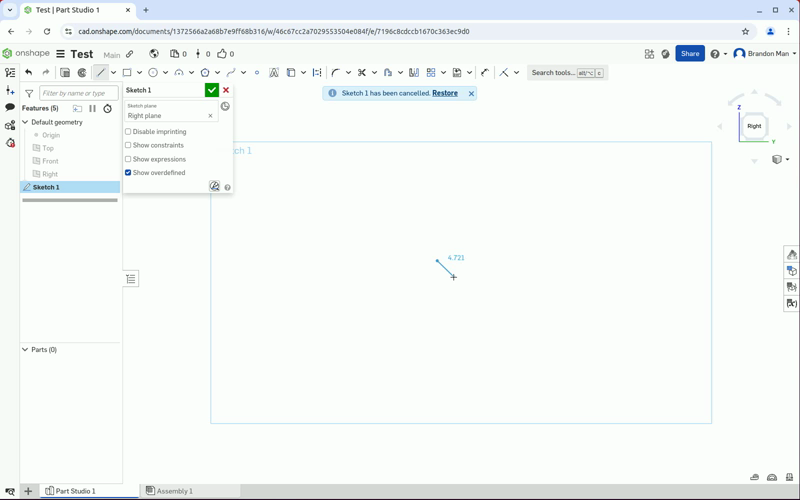
key_down(shift)
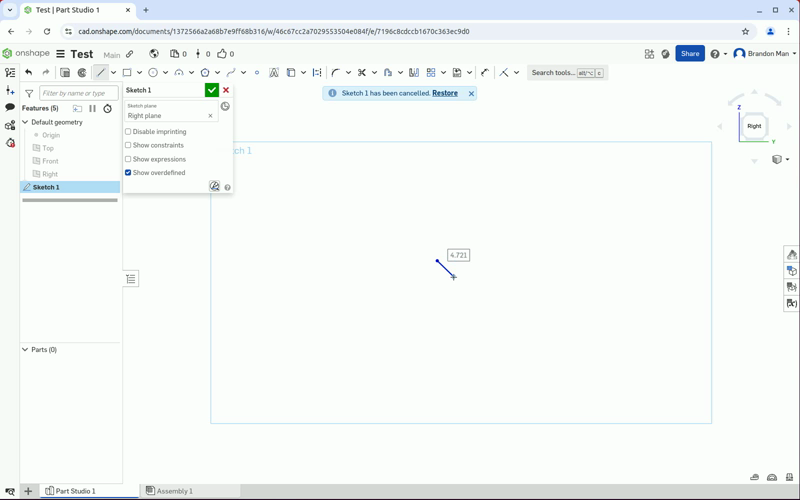
mouse_move(483, 276)
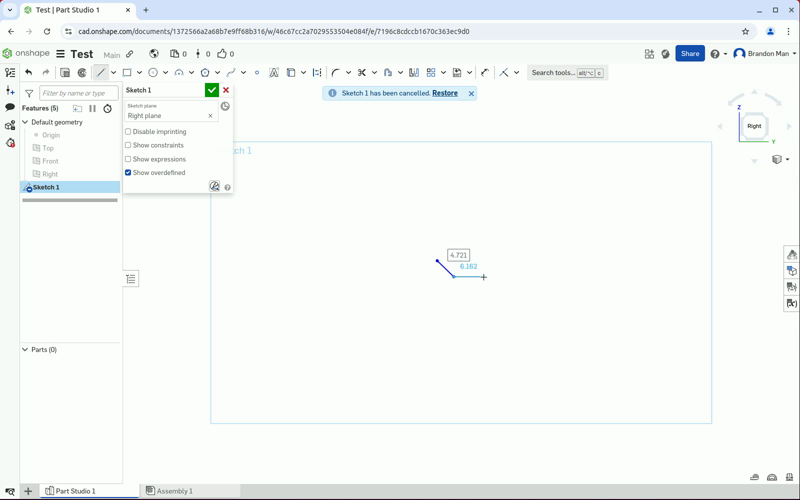
mouse_move(466, 276)
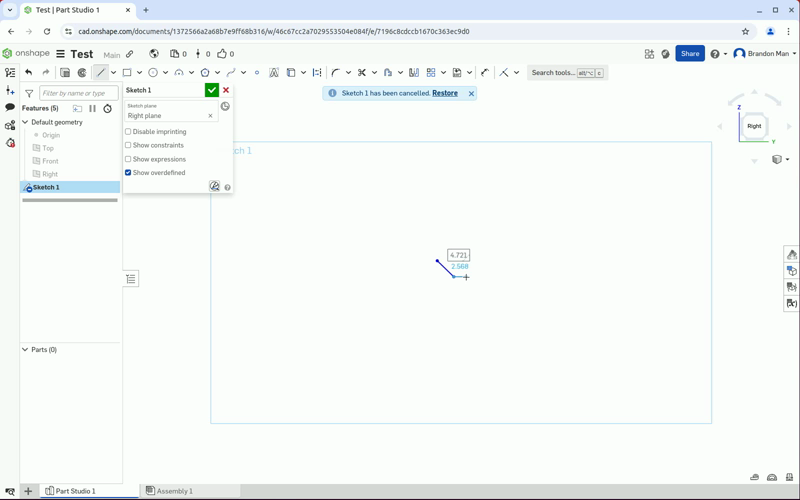
click(466, 276)
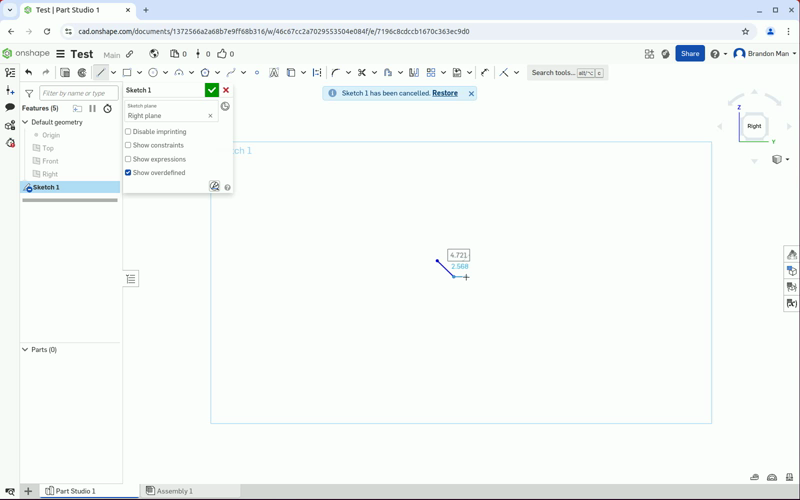
key_up(shift)
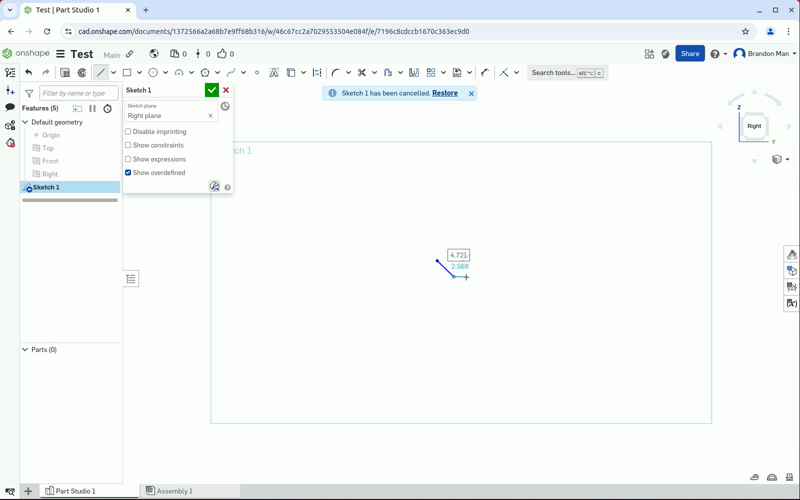
key_down(shift)
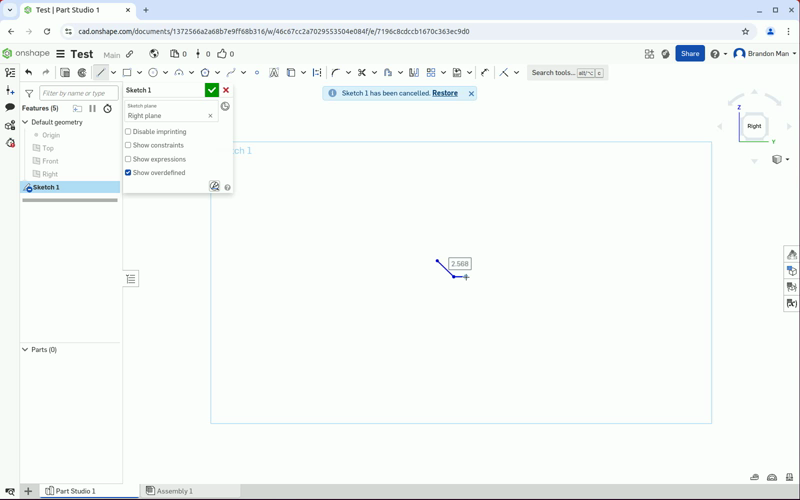
mouse_move(496, 276)
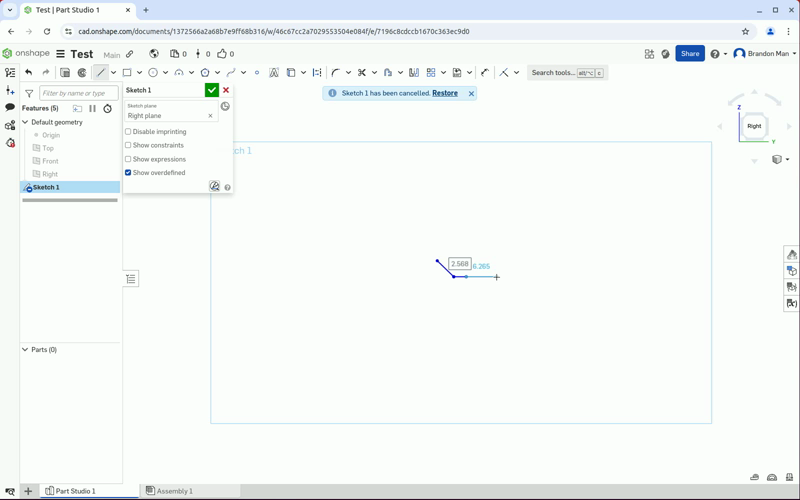
mouse_move(482, 260)
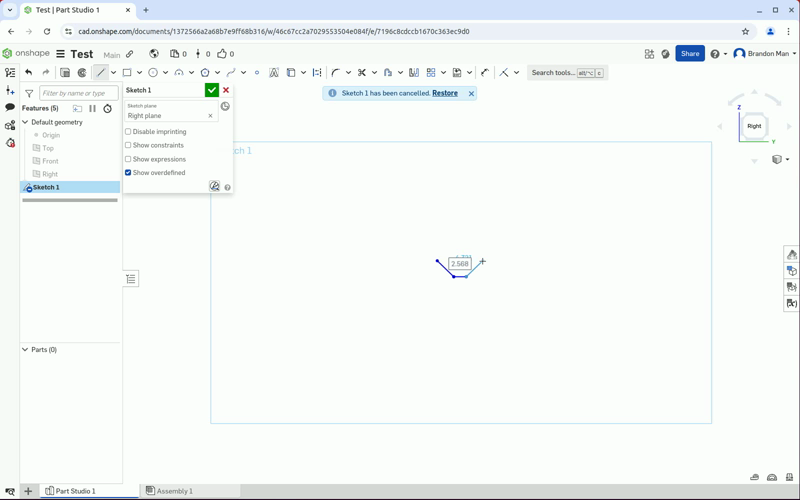
click(482, 260)
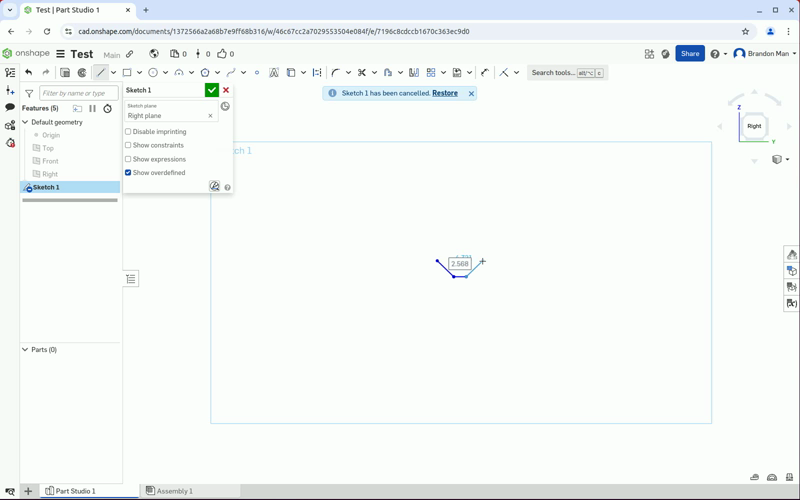
key_up(shift)
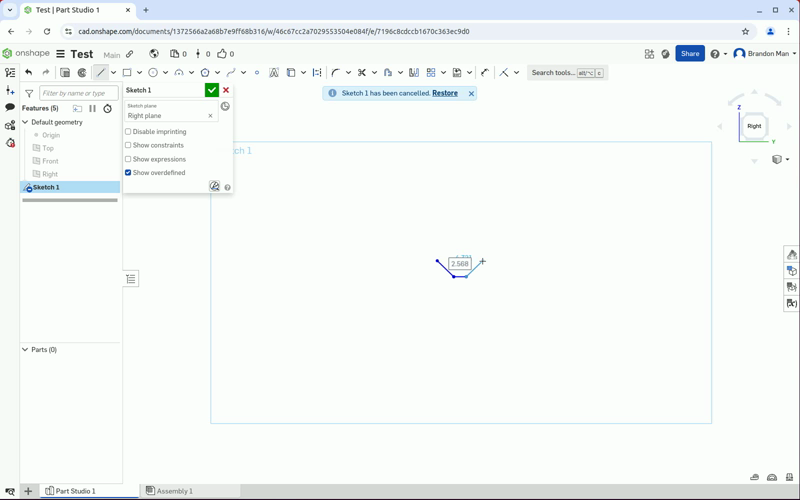
mouse_move(512, 260)
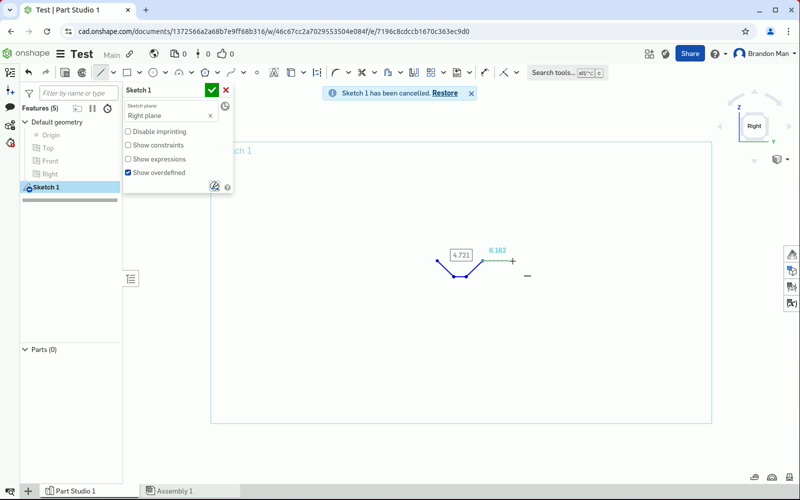
key_down(shift)
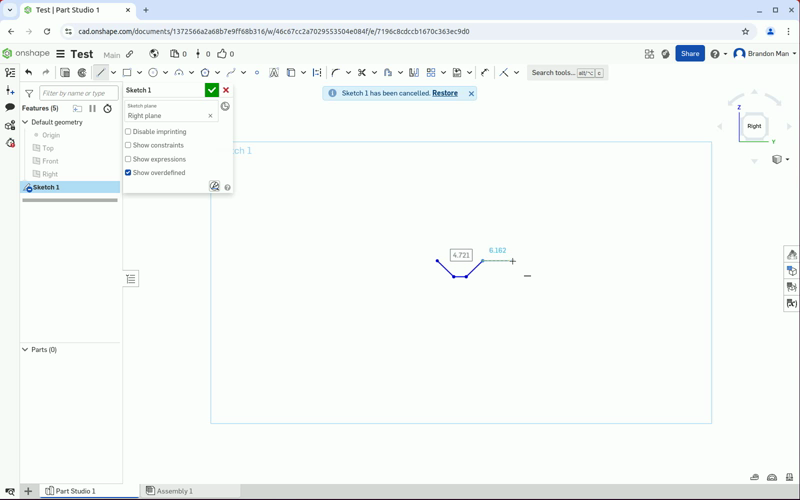
mouse_move(437, 260)
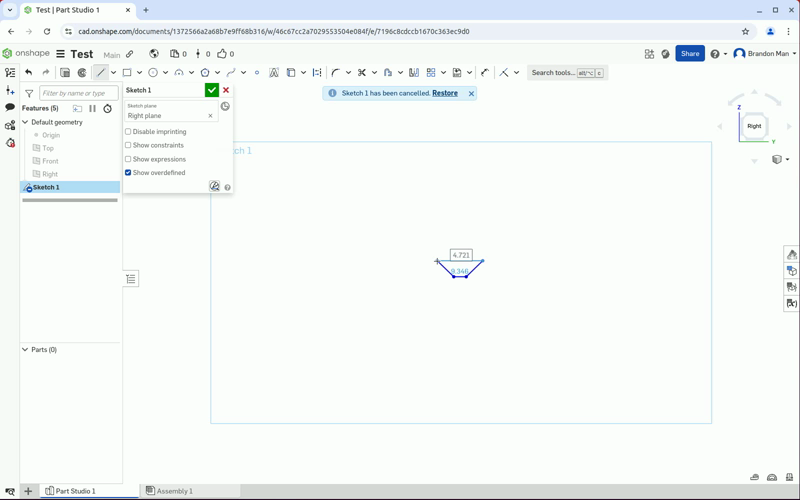
key_up(shift)
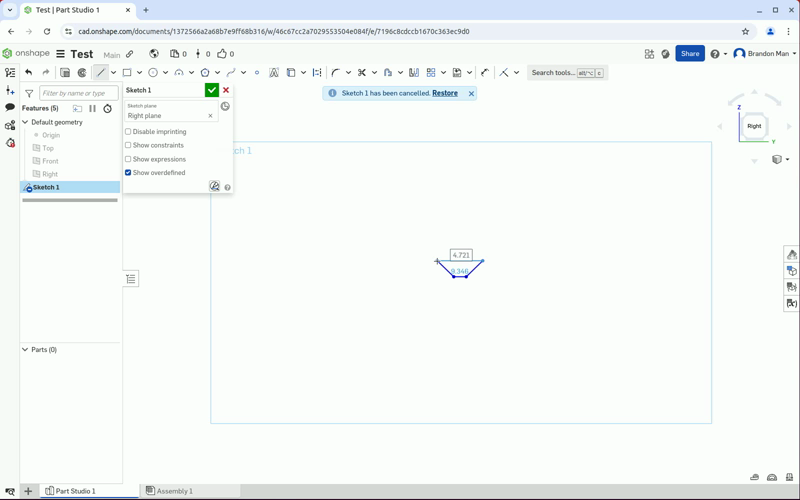
click(437, 260)
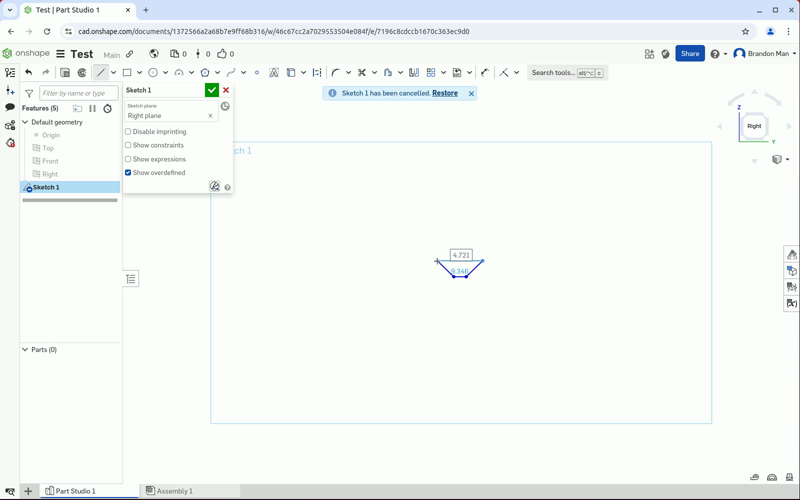
key(esc)
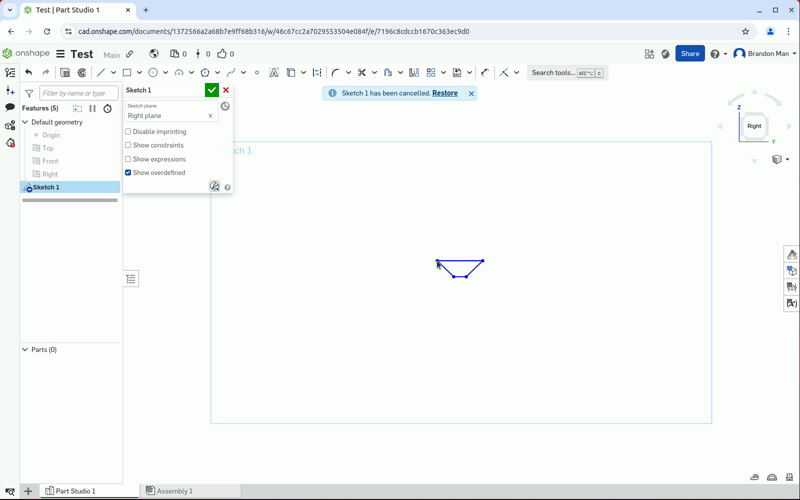
mouse_move(453, 261)
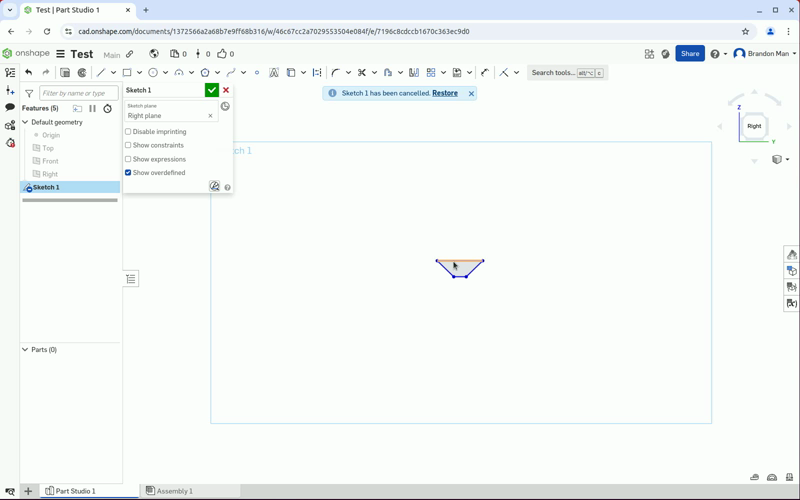
scroll(6)
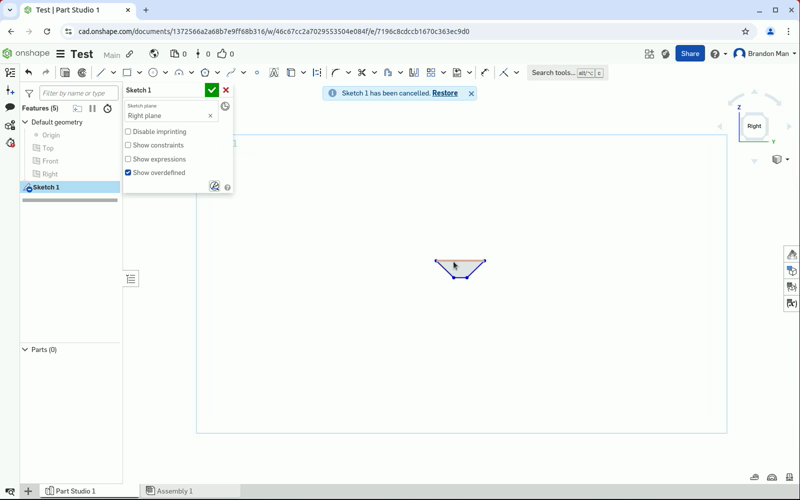
scroll(6)
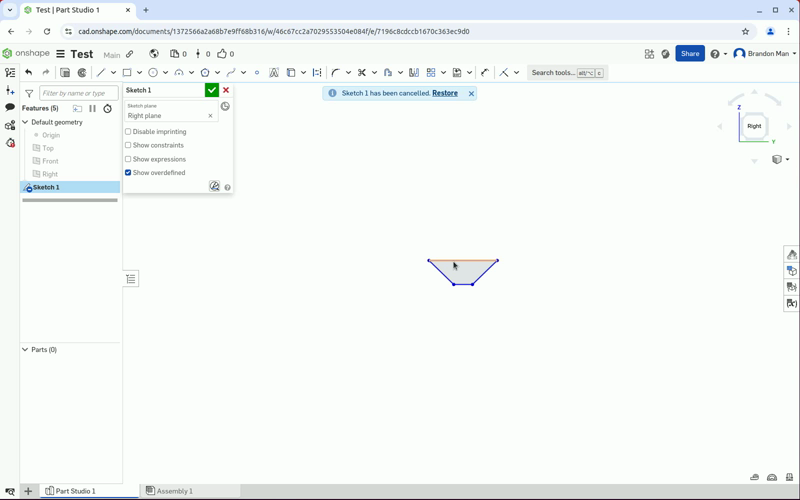
scroll(6)
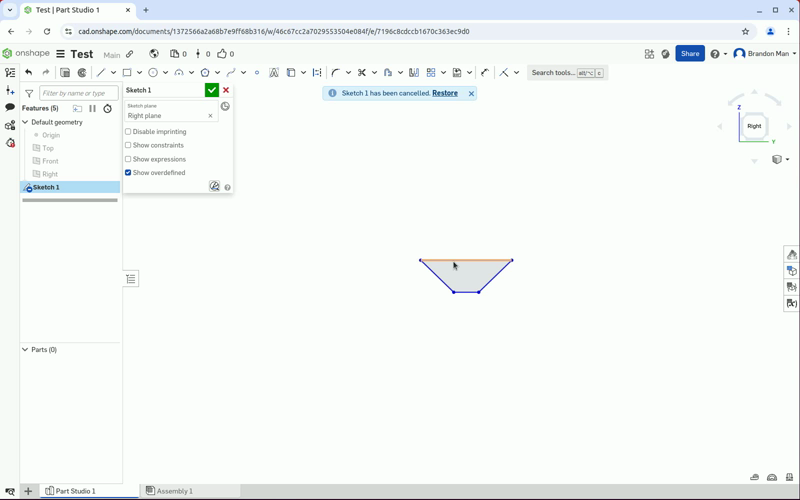
scroll(6)
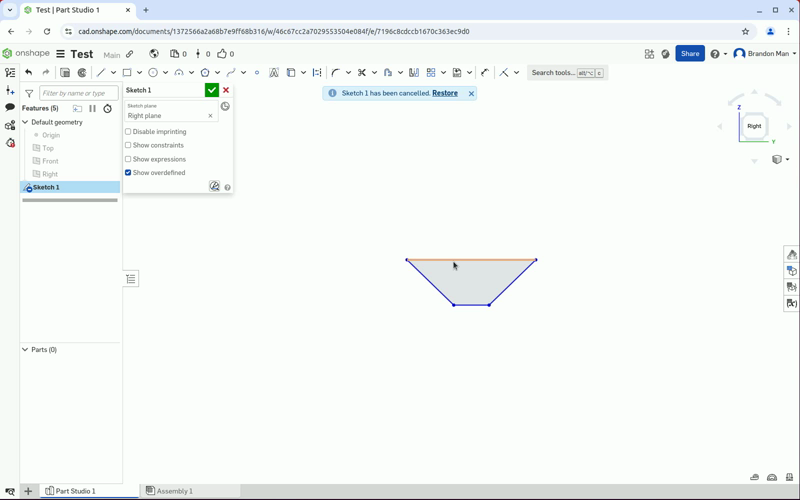
scroll(6)
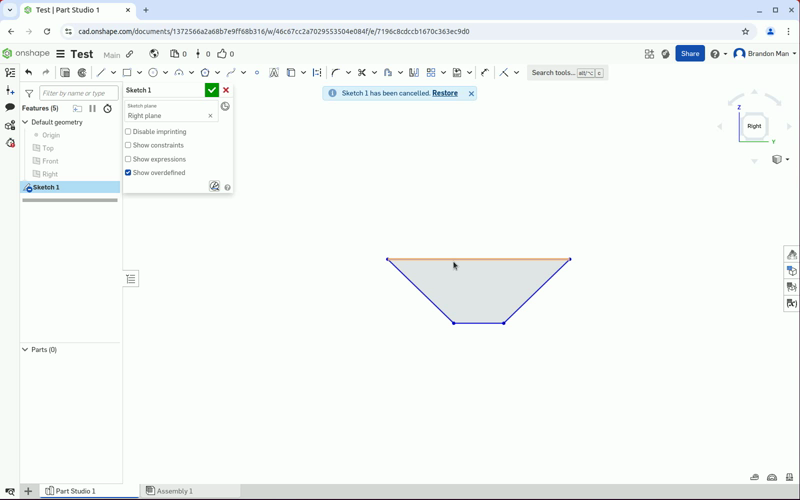
scroll(6)
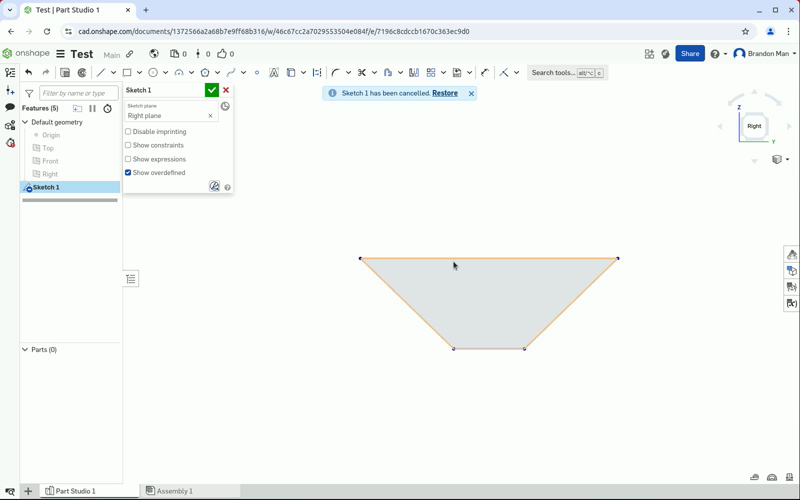
scroll(6)
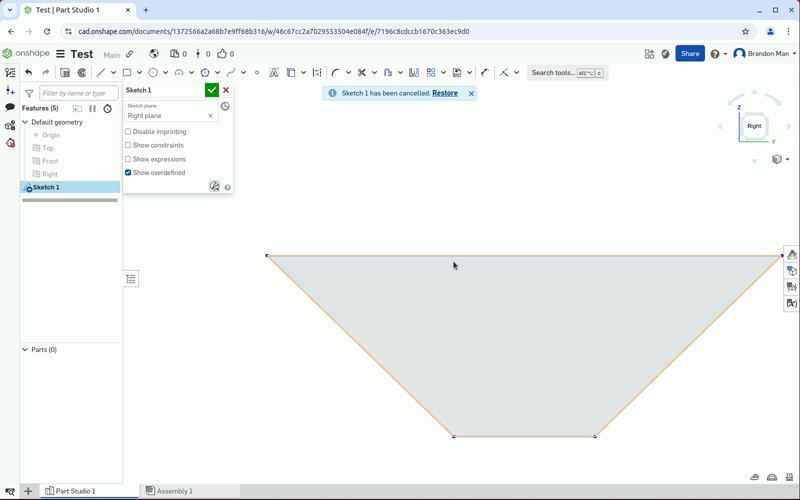
click(453, 261)
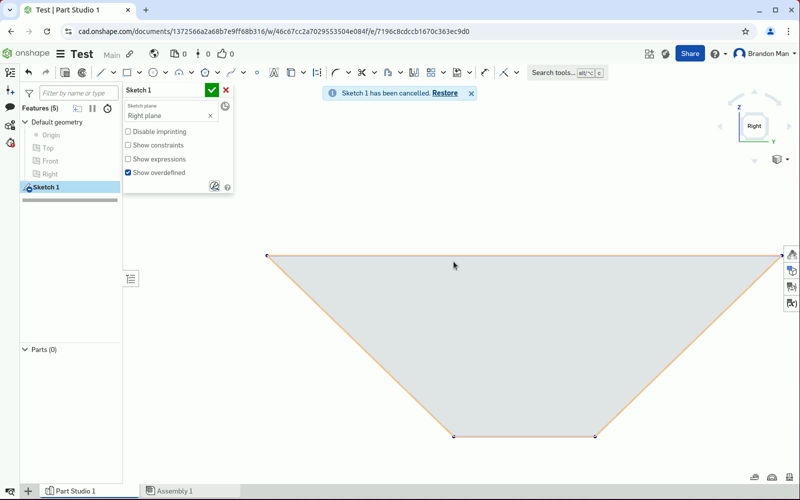
scroll(-6)
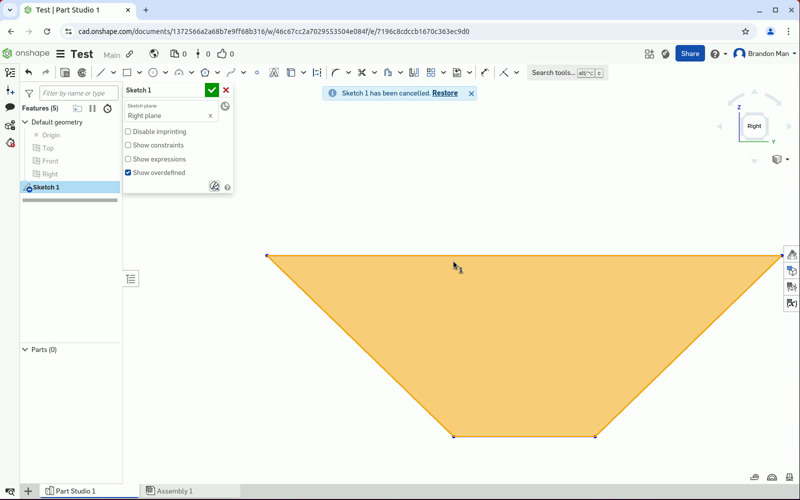
scroll(-6)
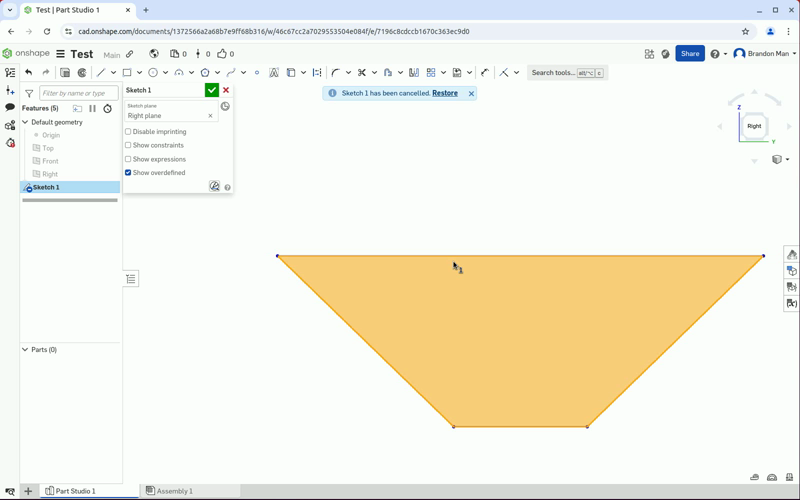
scroll(-6)
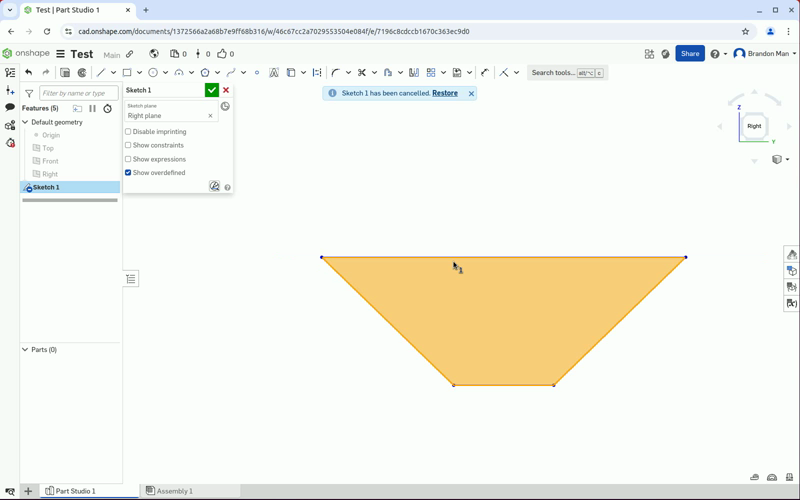
scroll(-6)
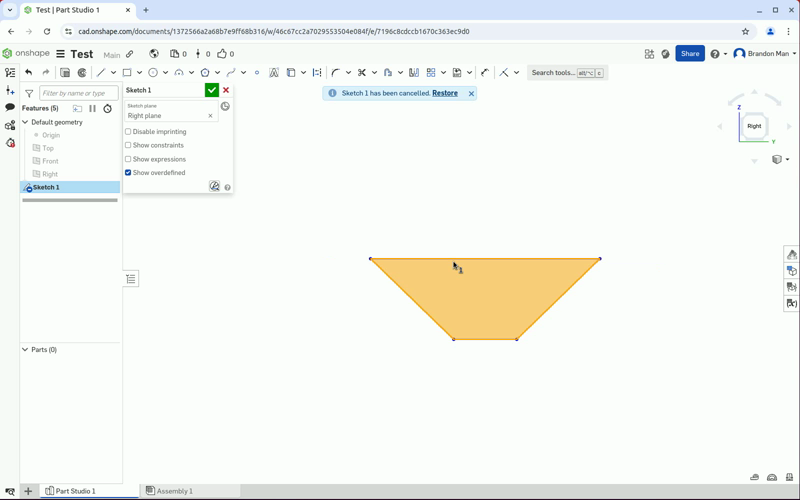
scroll(-6)
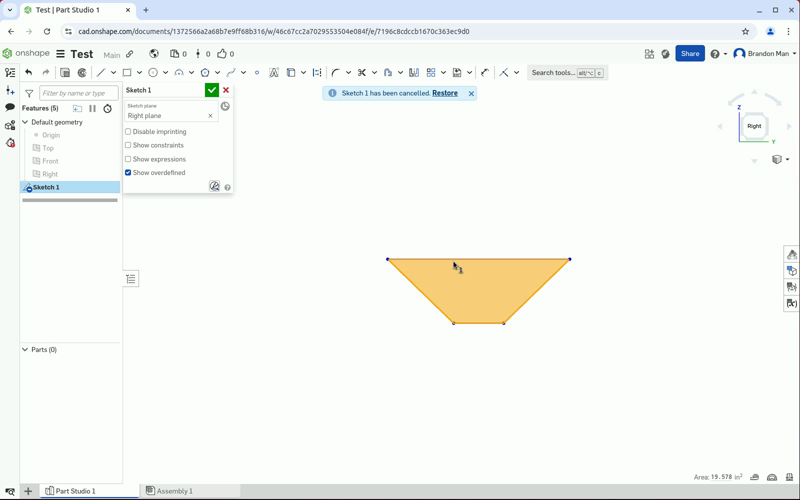
scroll(-6)
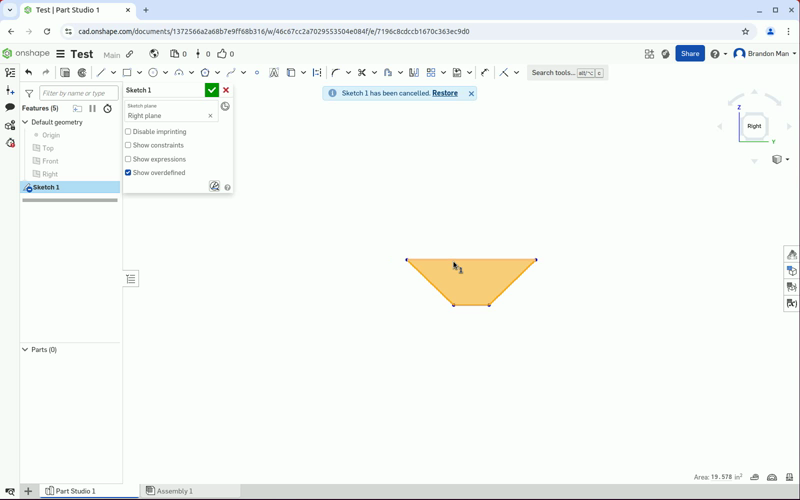
scroll(-6)
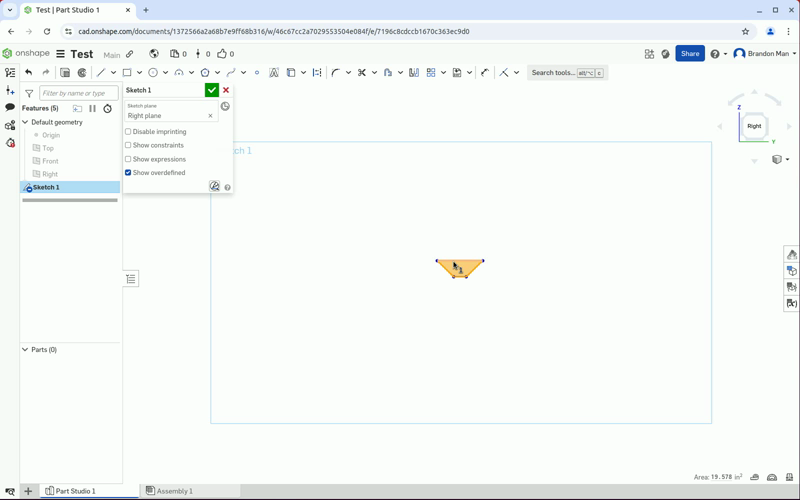
mouse_move(73, 352)
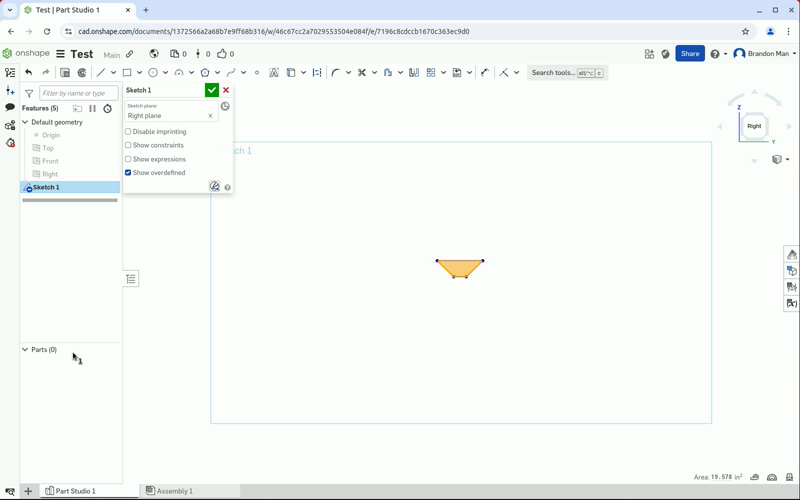
key(shift+y)
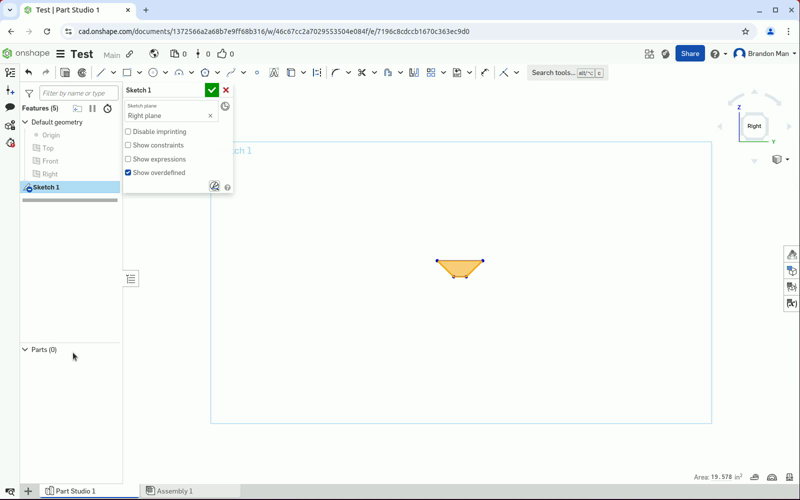
key(shift+e)
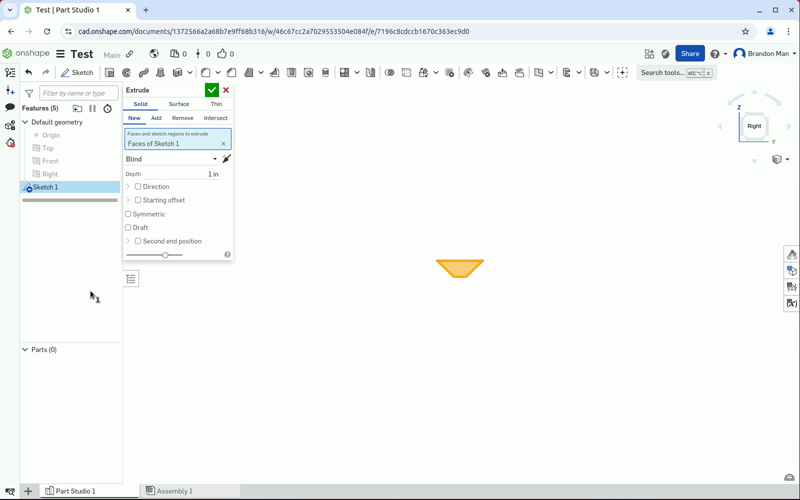
mouse_move(143, 106)
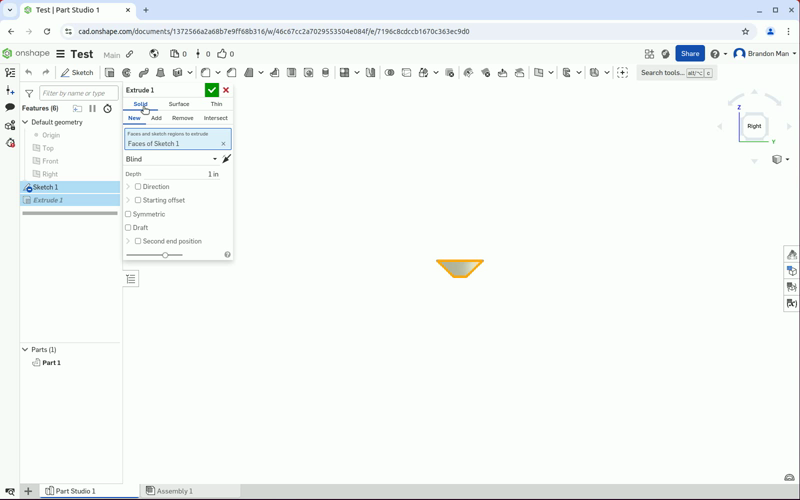
click(143, 106)
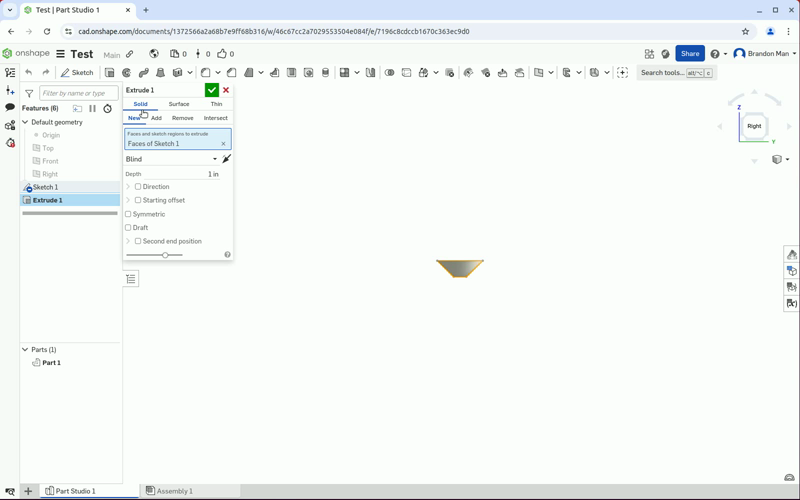
mouse_move(137, 120)
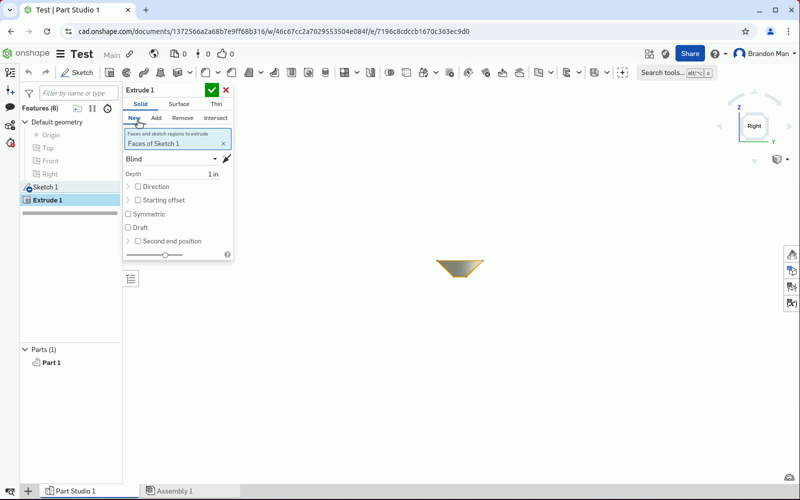
click(137, 120)
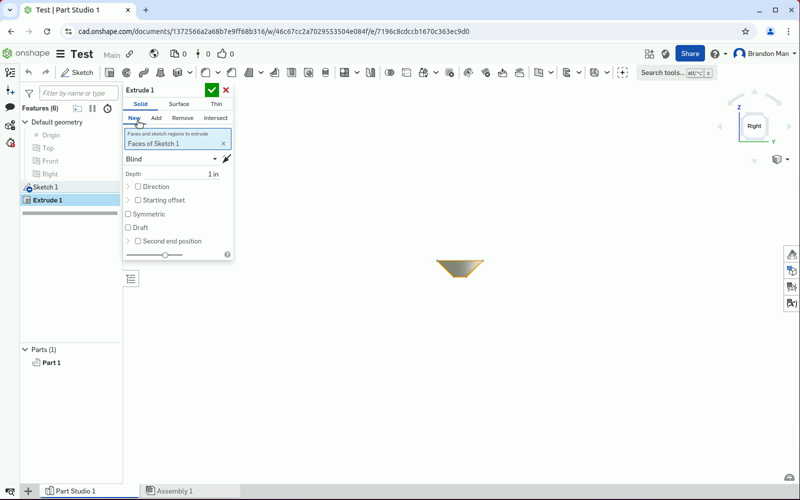
key(tab, 4)
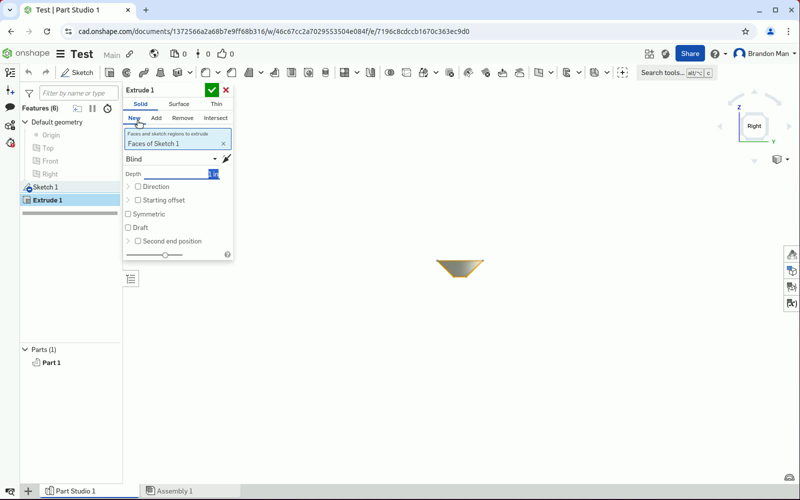
text(23.108)
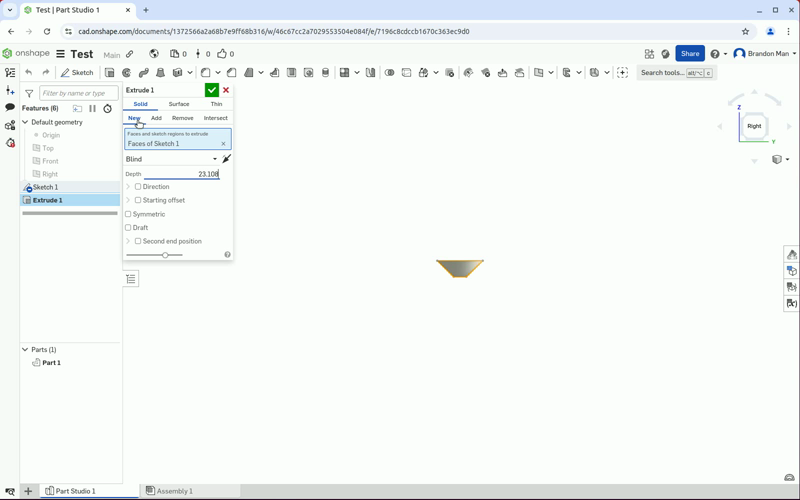
key(enter)
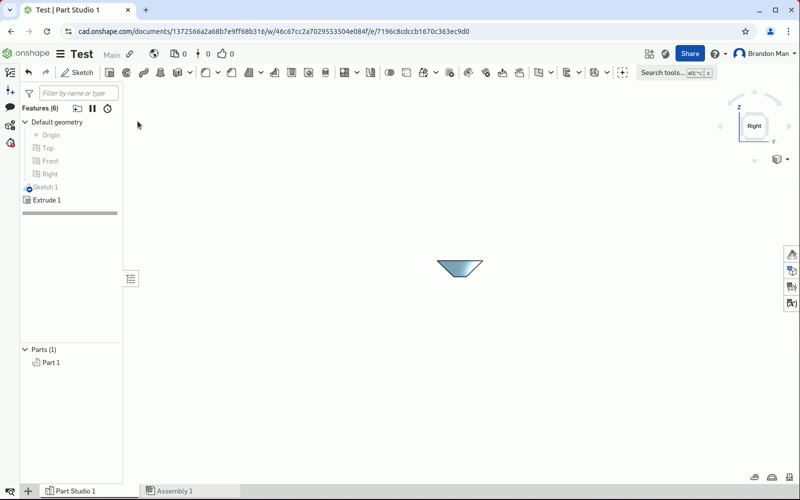
key(shift+h)
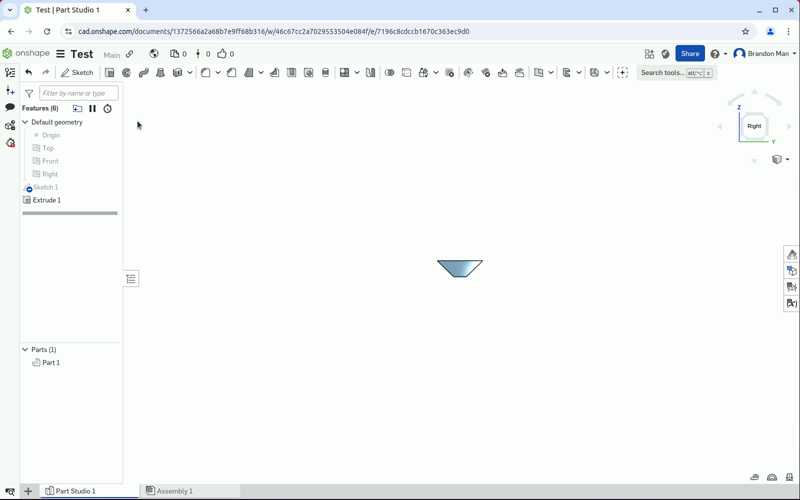
key(shift+h)
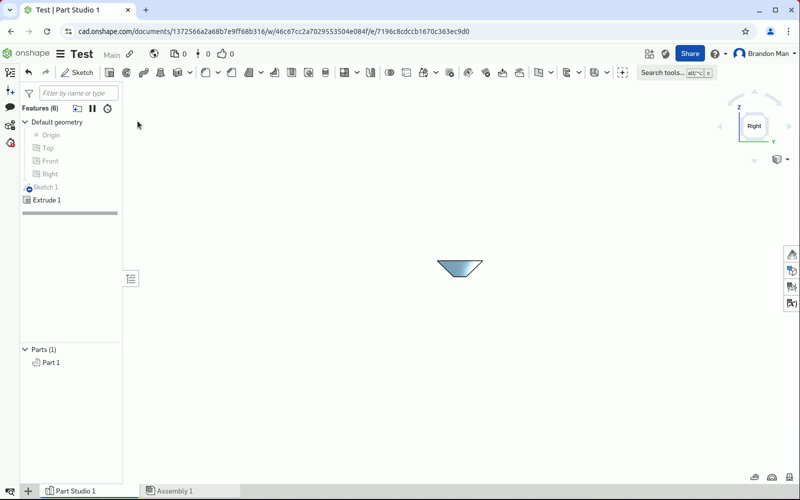
mouse_move(73, 189)
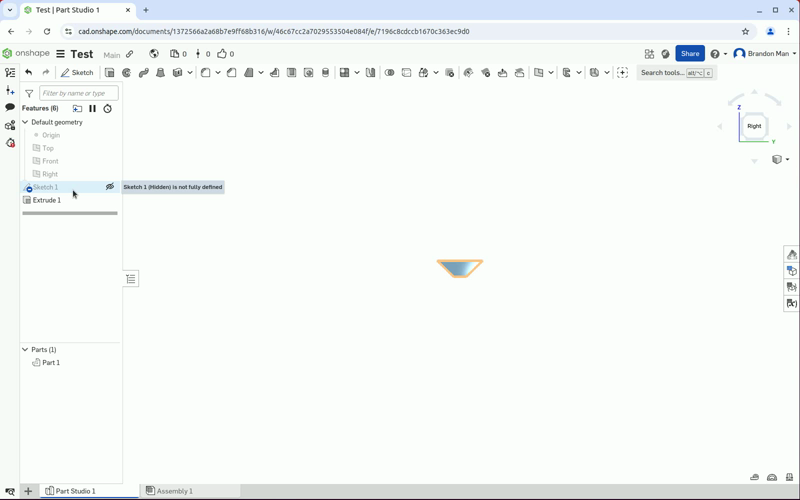
click(73, 189)
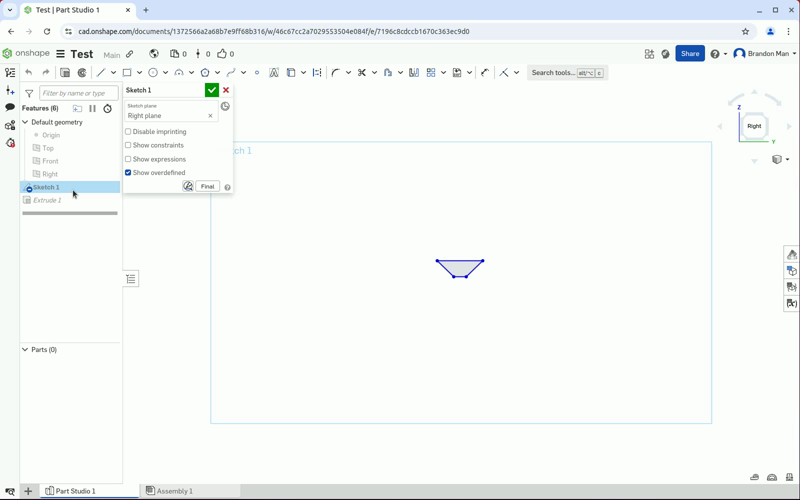
mouse_move(229, 92)
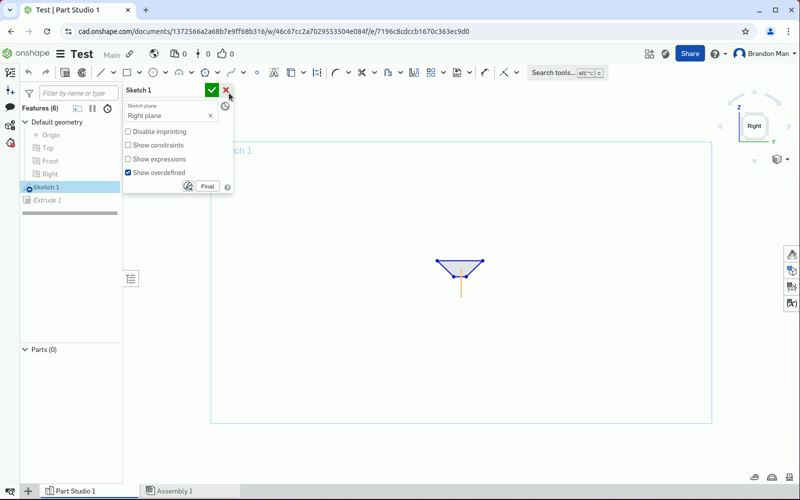
click(229, 92)
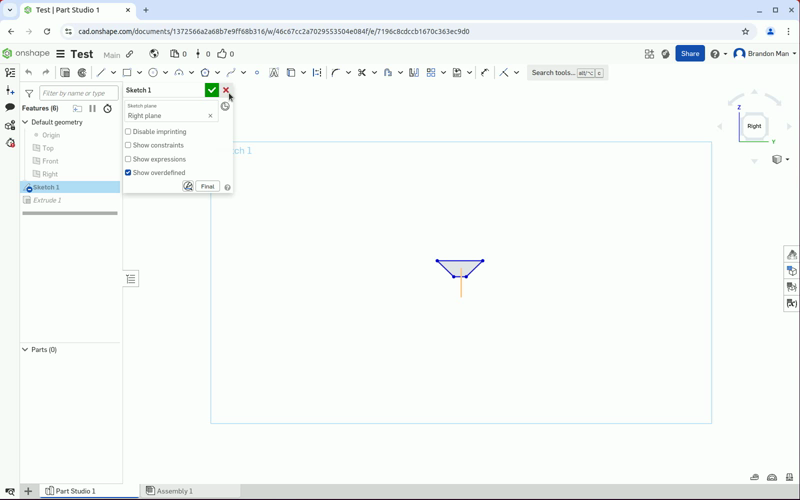
key(shift+s)
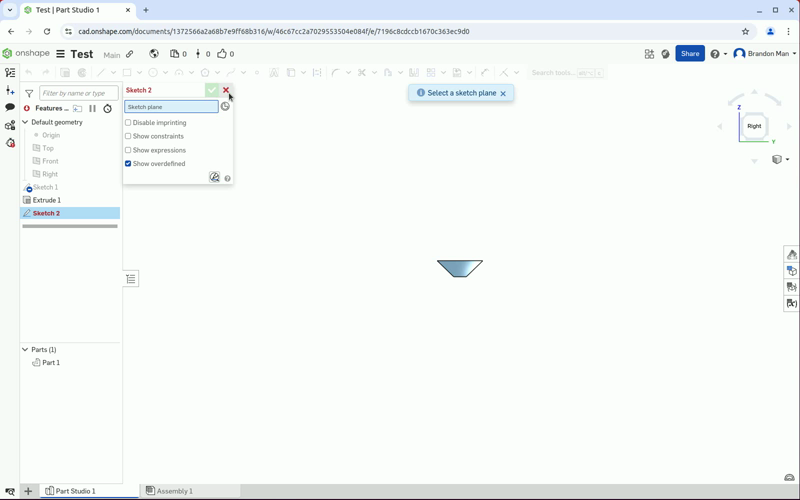
mouse_move(73, 176)
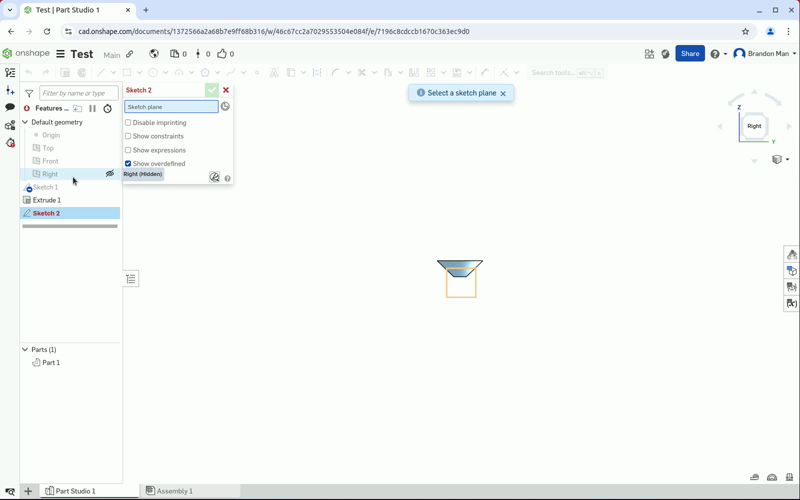
click(73, 176)
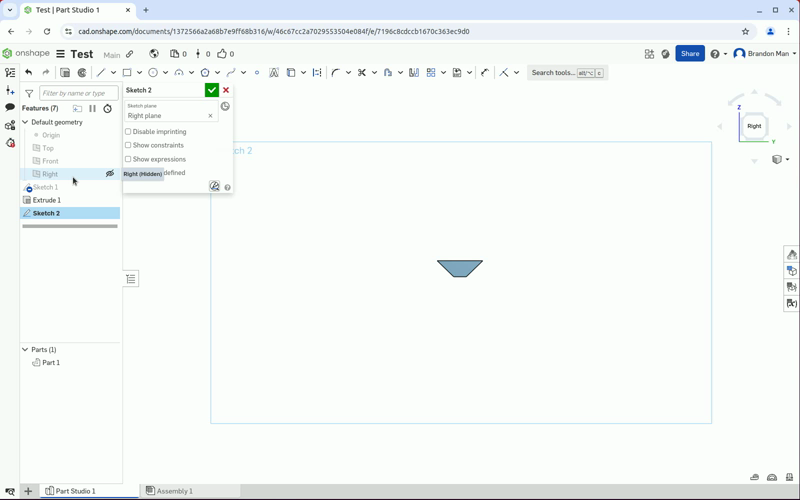
mouse_move(73, 352)
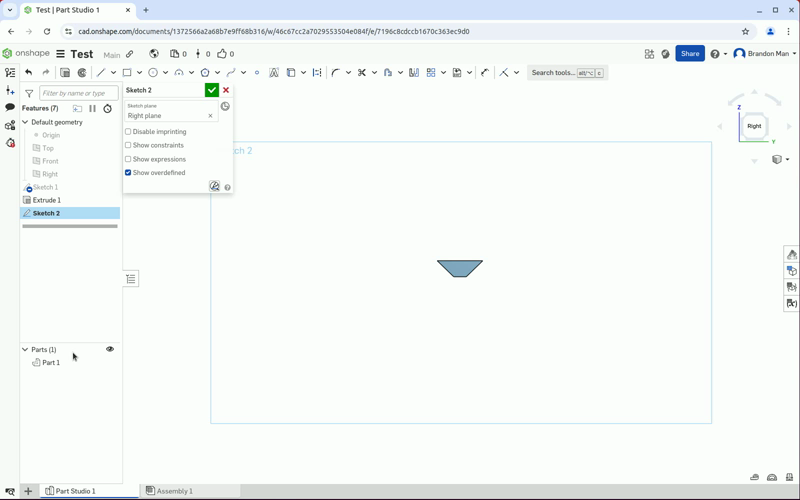
key(y)
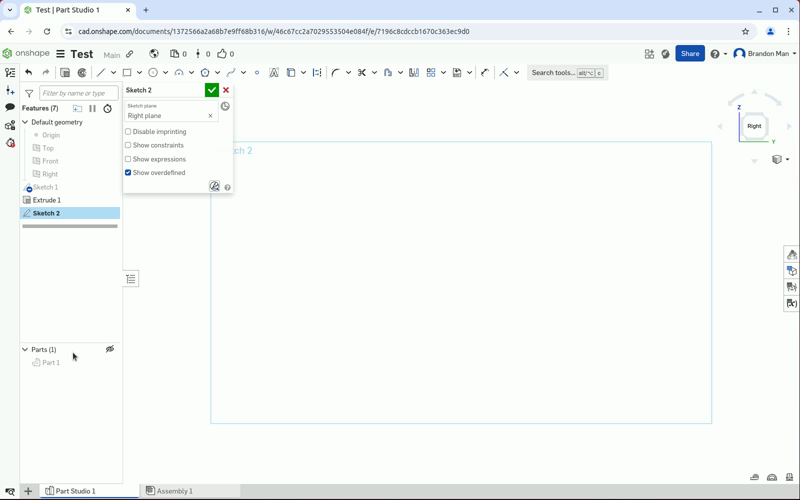
key(l)
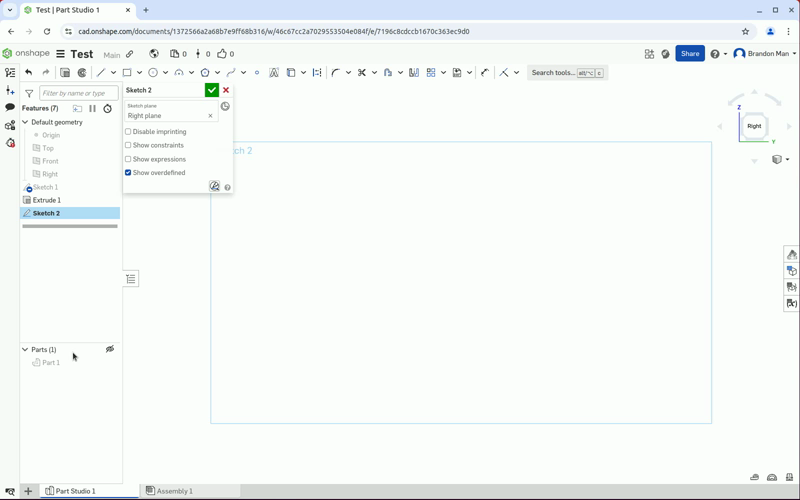
key_down(shift)
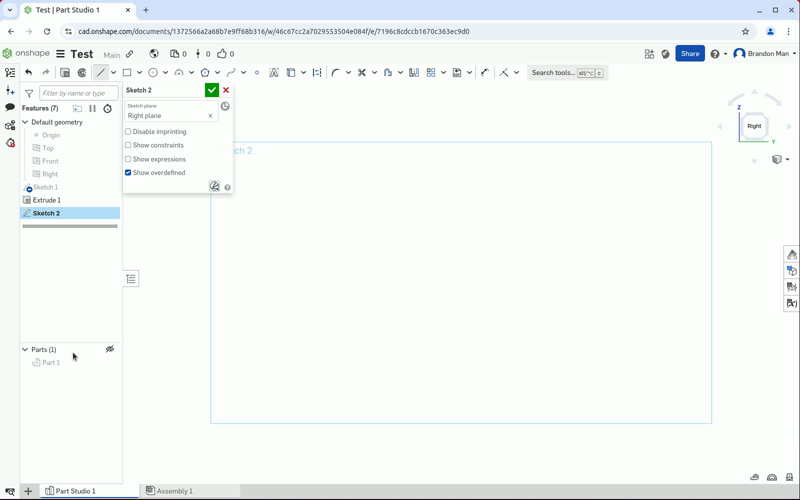
mouse_move(437, 293)
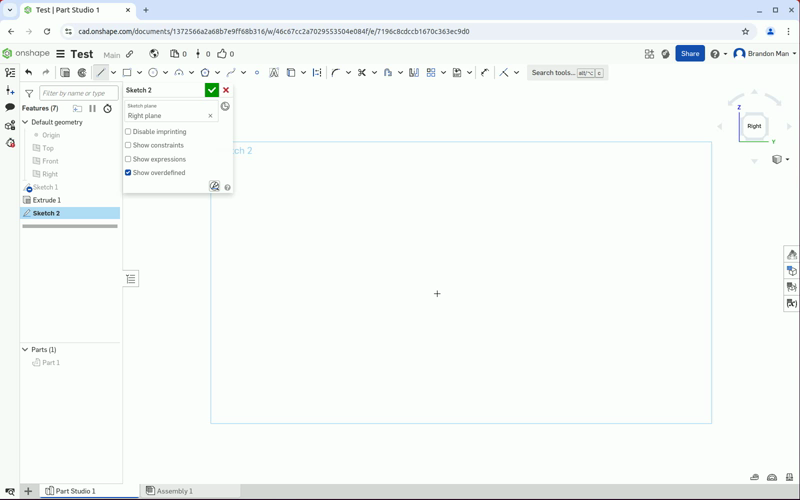
click(437, 293)
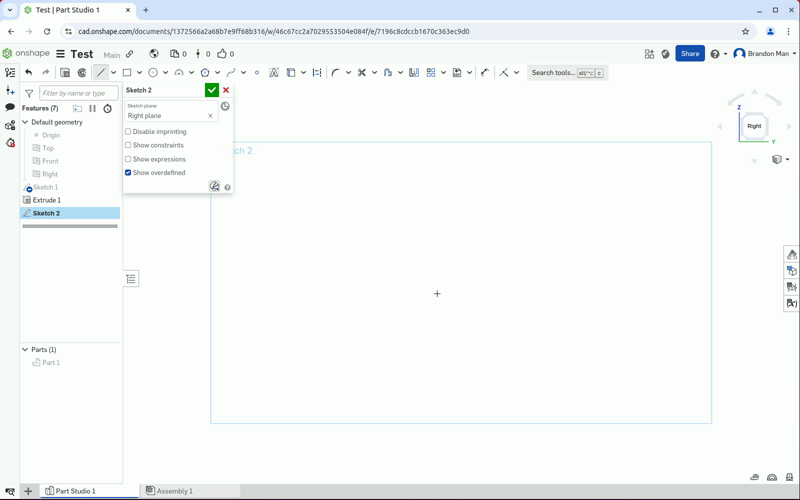
key_up(shift)
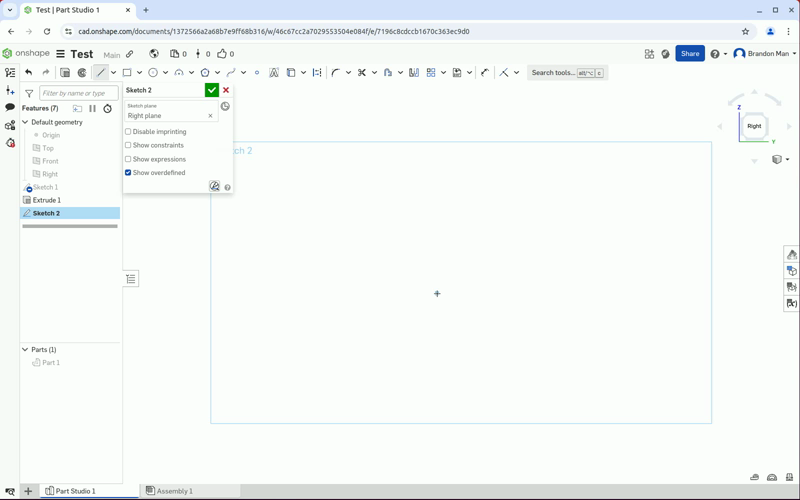
key_down(shift)
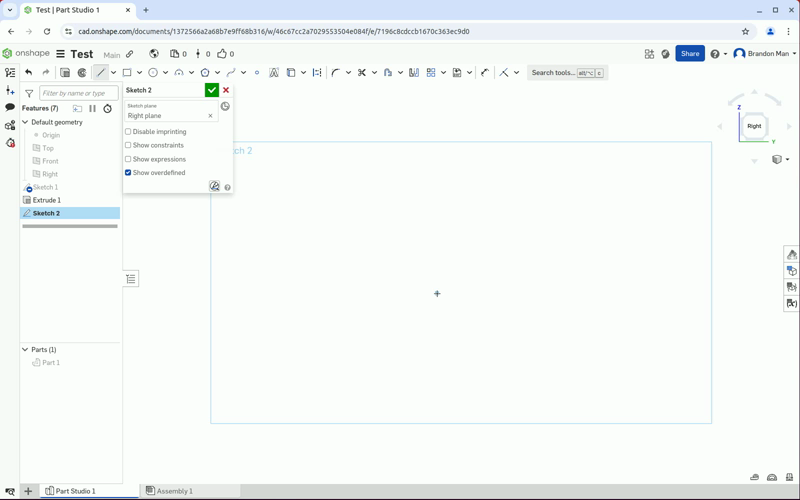
mouse_move(467, 293)
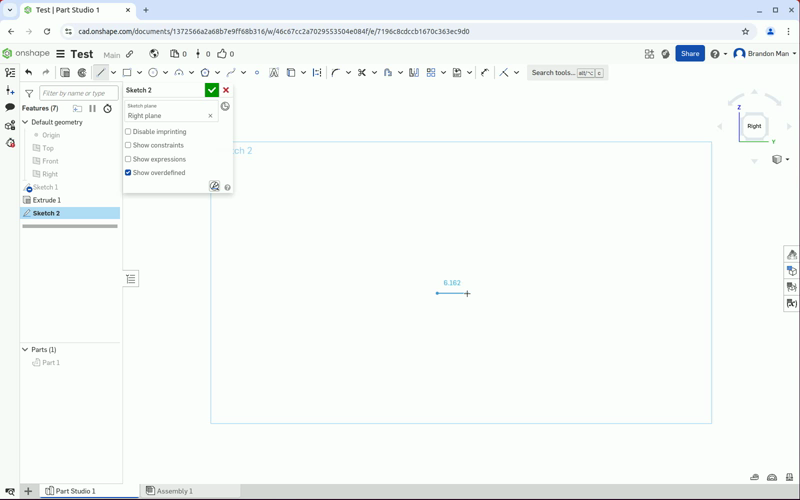
mouse_move(482, 293)
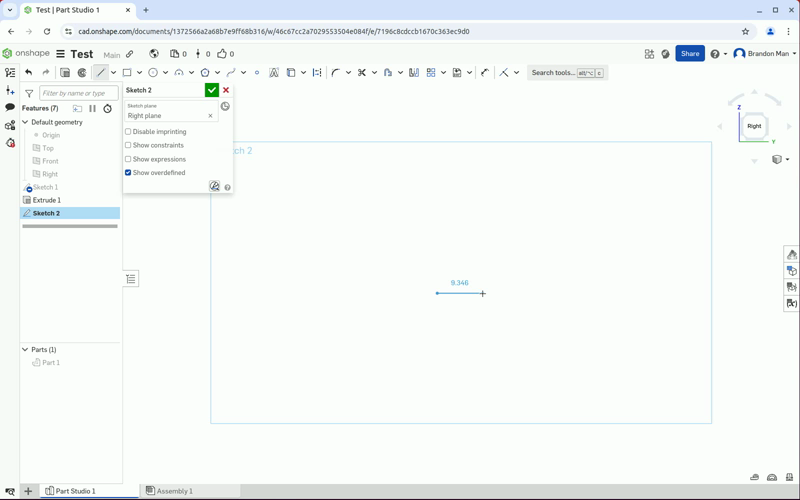
click(482, 293)
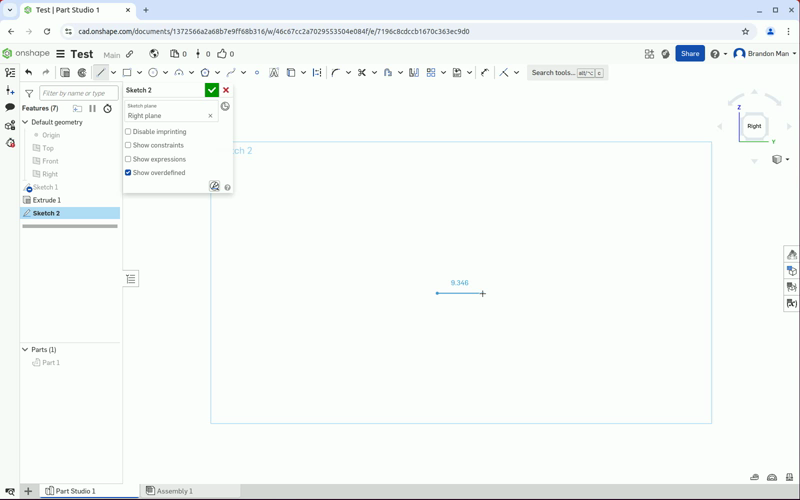
key_up(shift)
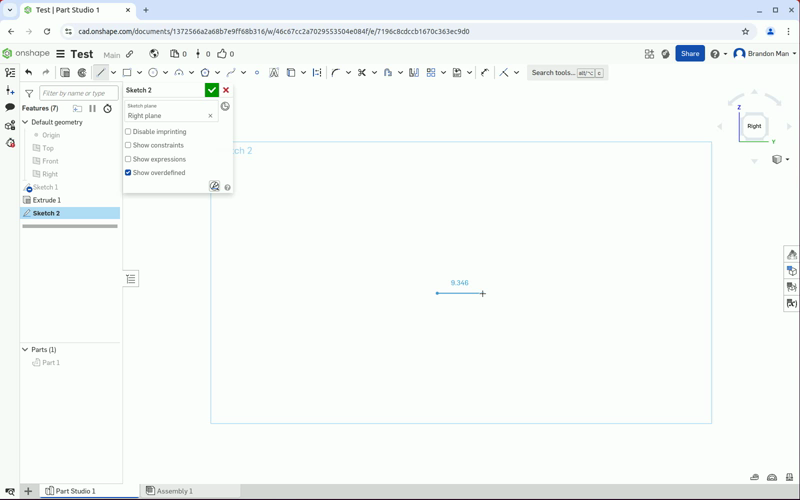
key_down(shift)
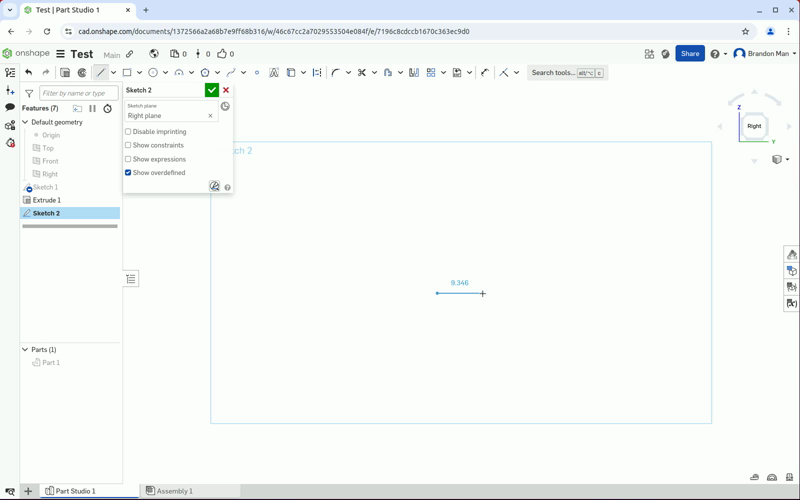
mouse_move(512, 293)
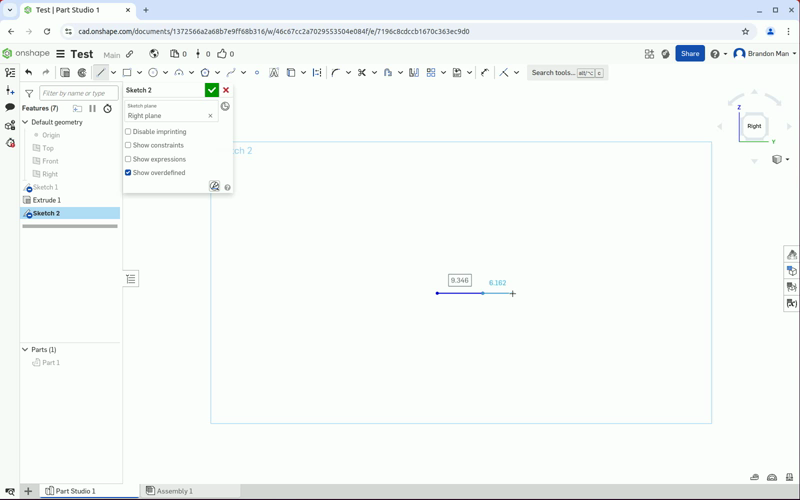
mouse_move(482, 276)
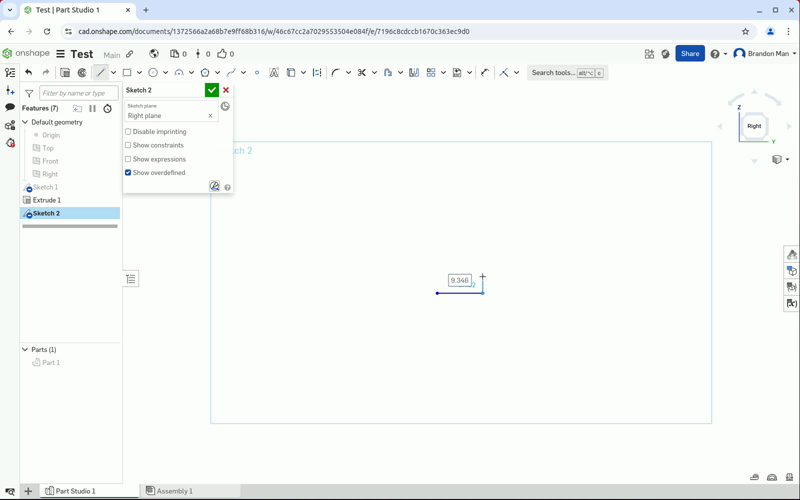
click(482, 276)
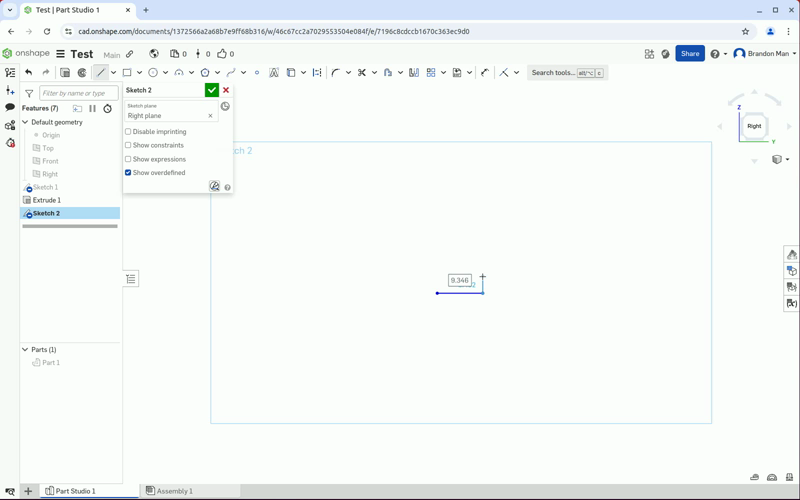
key_up(shift)
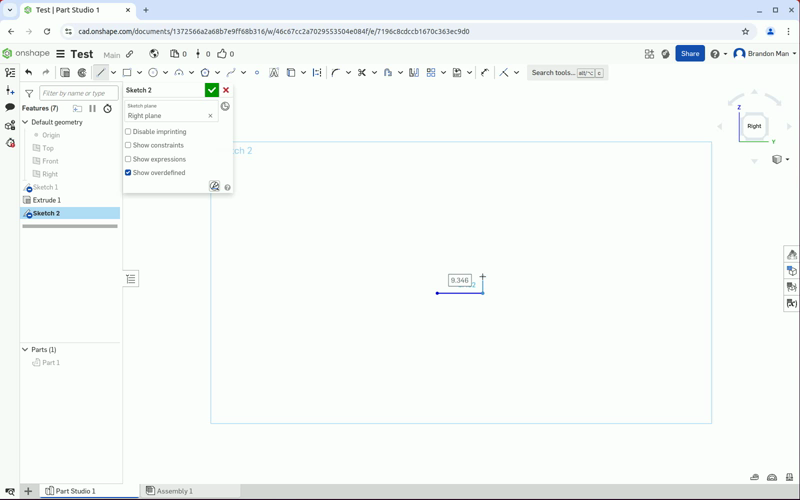
key_down(shift)
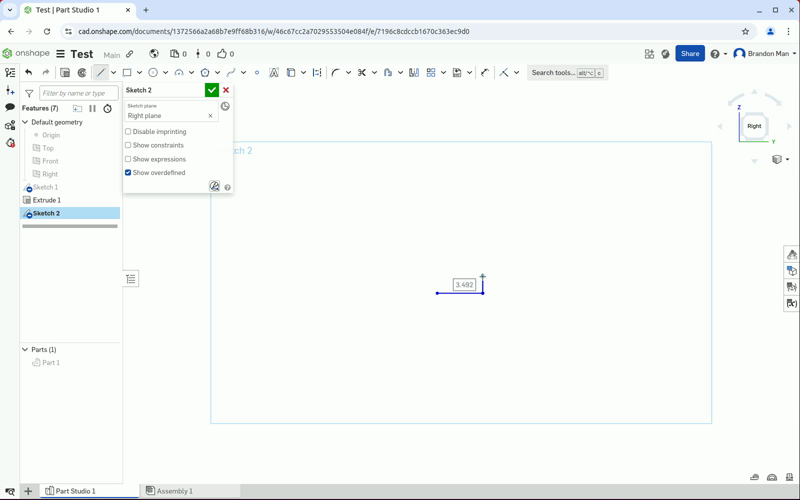
mouse_move(512, 276)
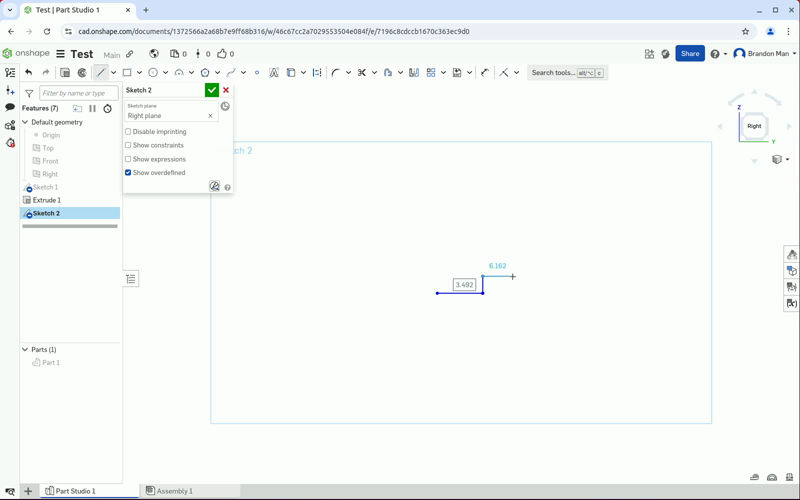
mouse_move(466, 276)
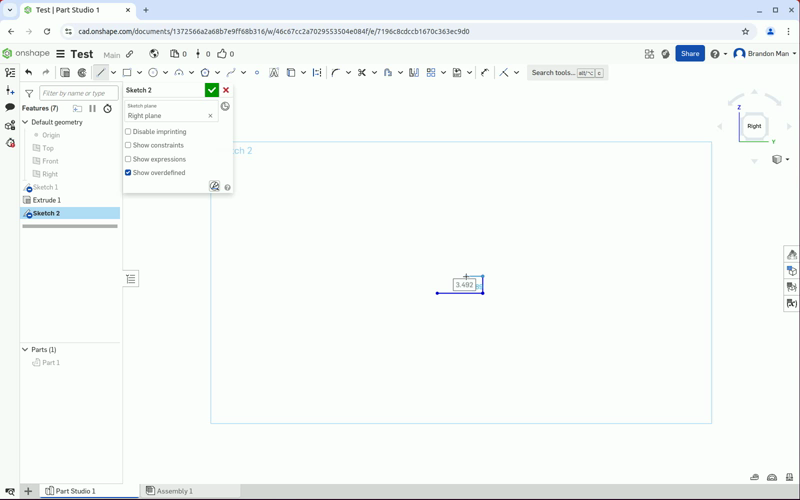
click(466, 276)
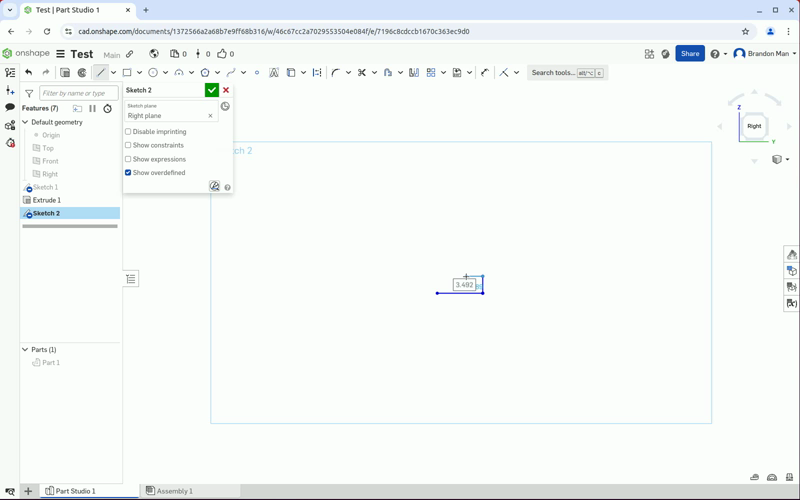
key_up(shift)
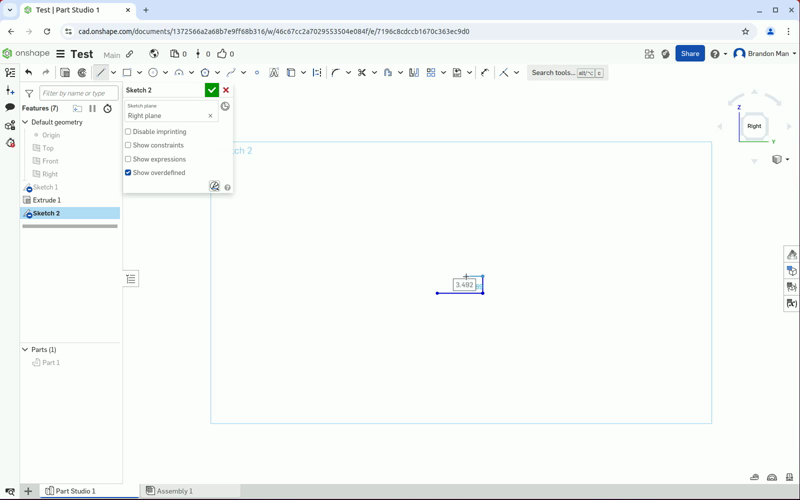
key_down(shift)
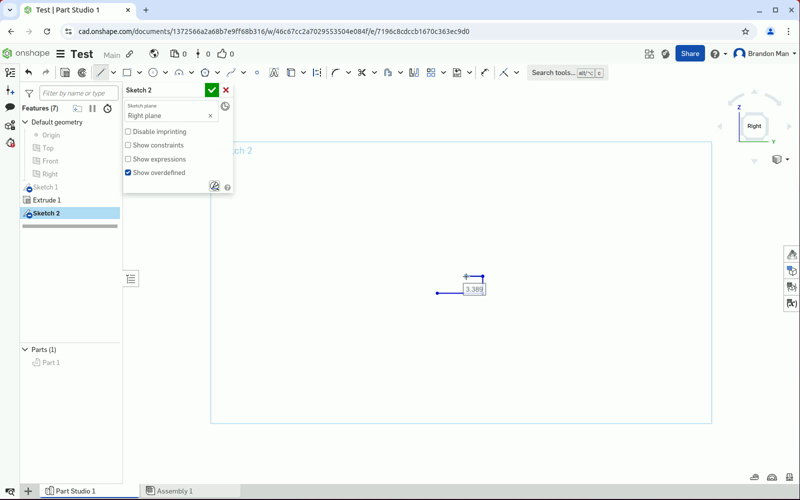
mouse_move(496, 276)
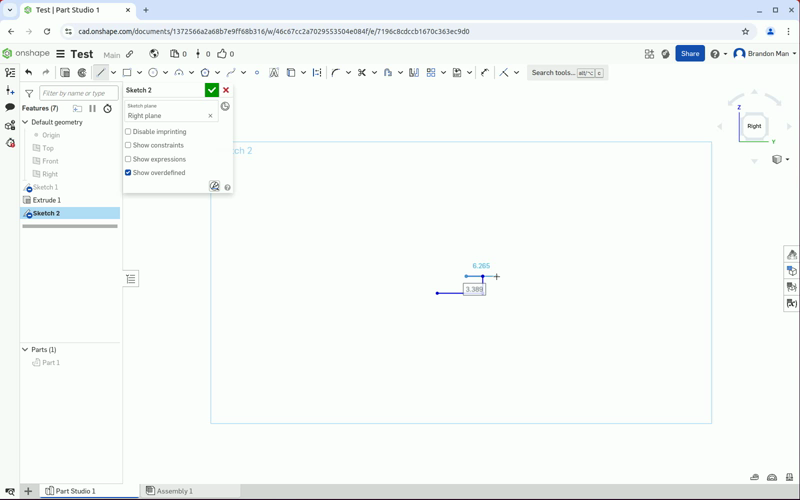
mouse_move(453, 276)
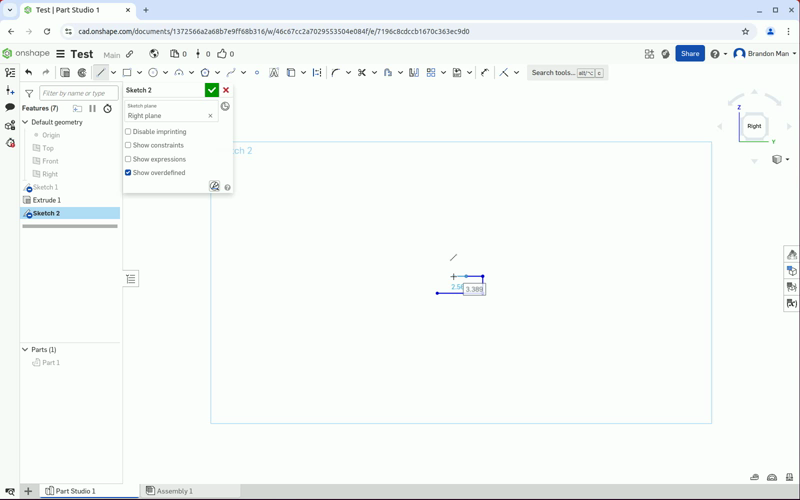
click(453, 276)
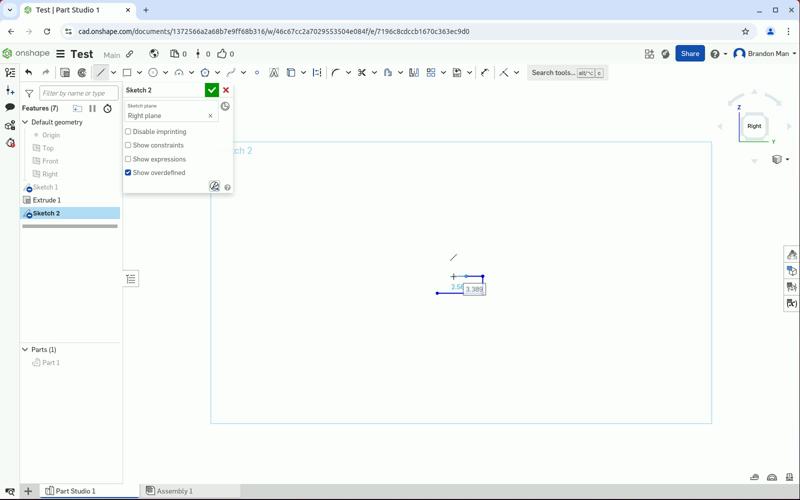
key_up(shift)
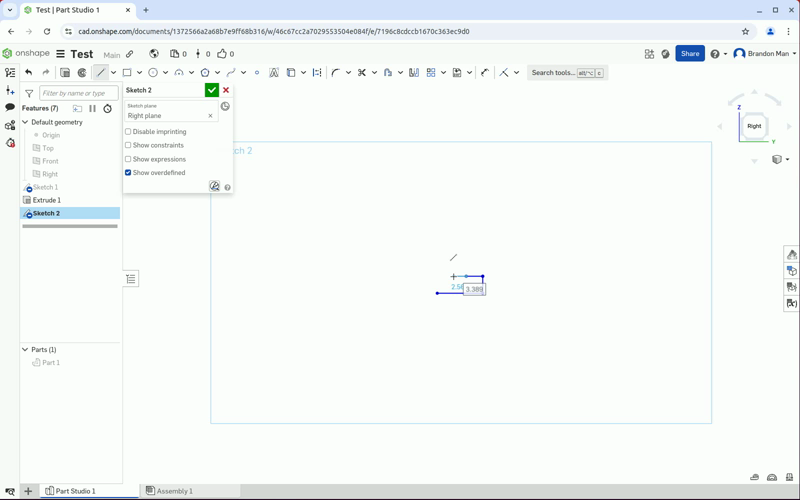
key_down(shift)
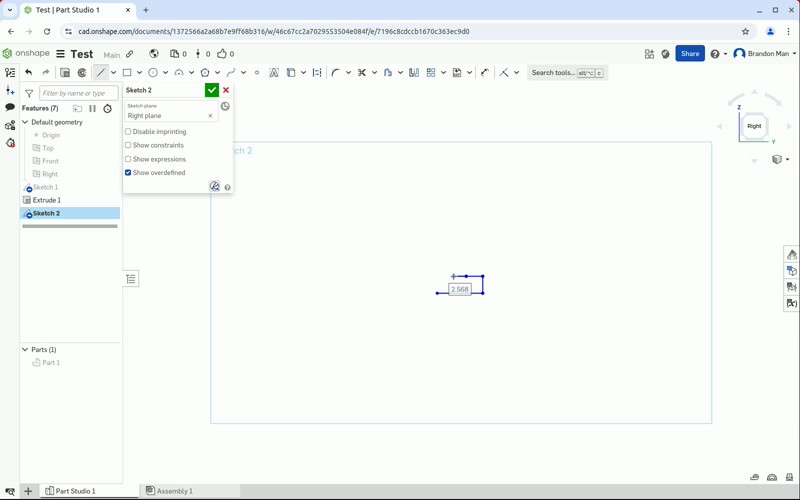
mouse_move(483, 276)
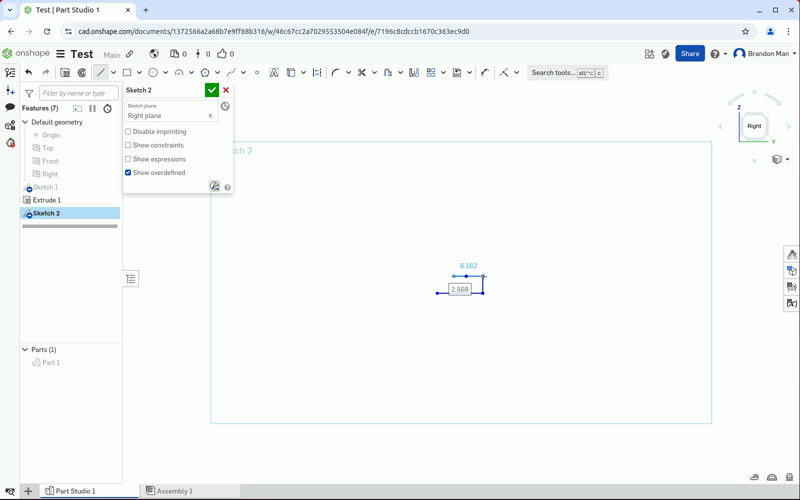
mouse_move(437, 276)
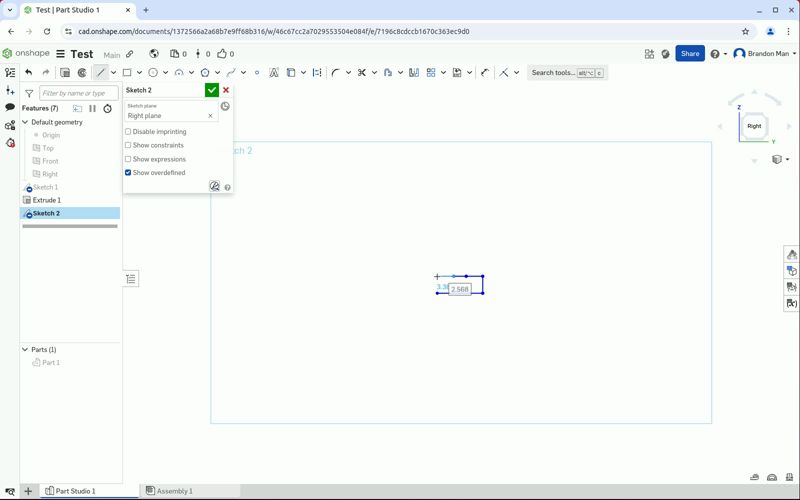
click(437, 276)
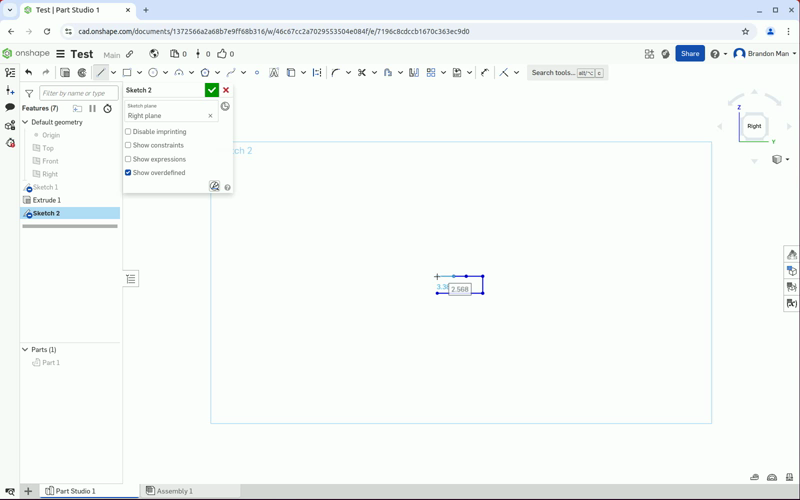
key_up(shift)
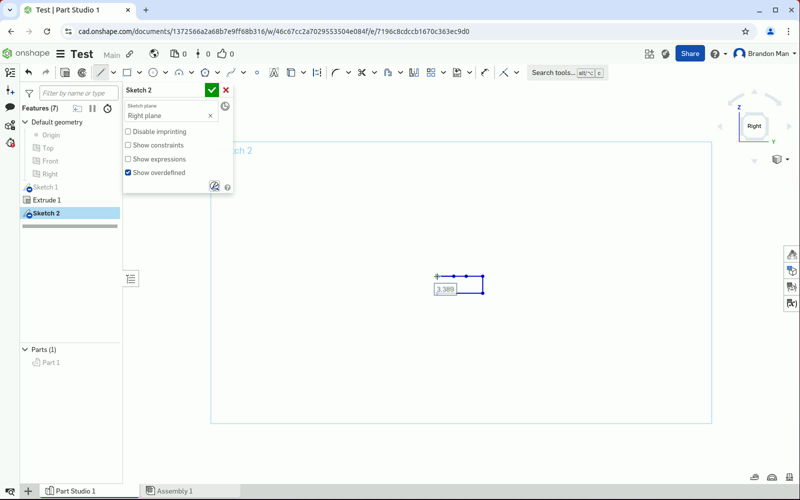
mouse_move(467, 276)
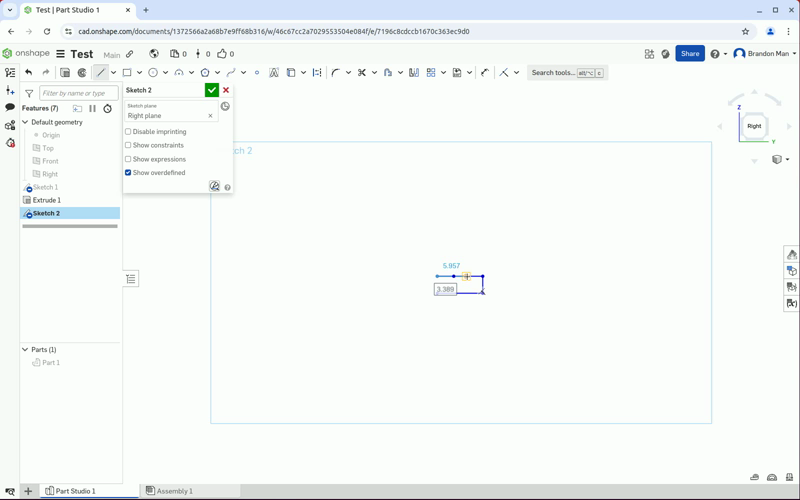
key_down(shift)
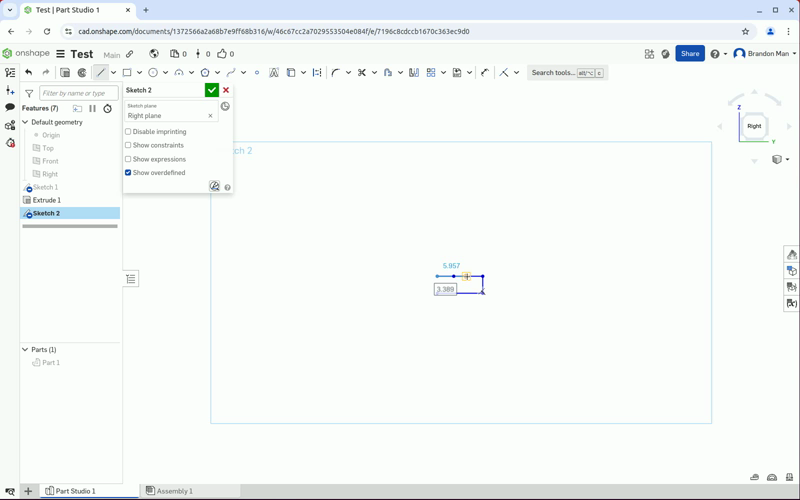
mouse_move(437, 293)
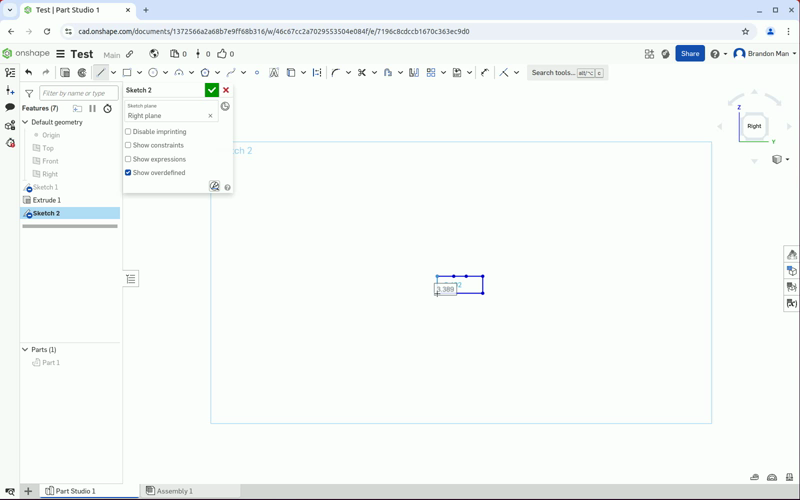
key_up(shift)
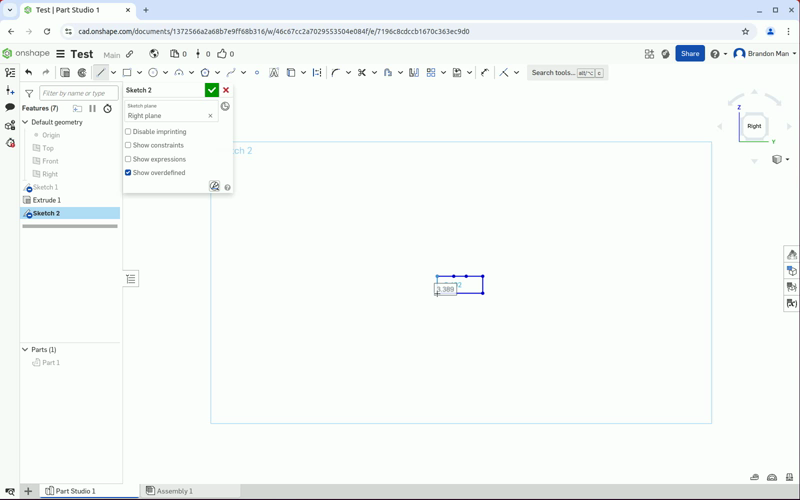
click(437, 293)
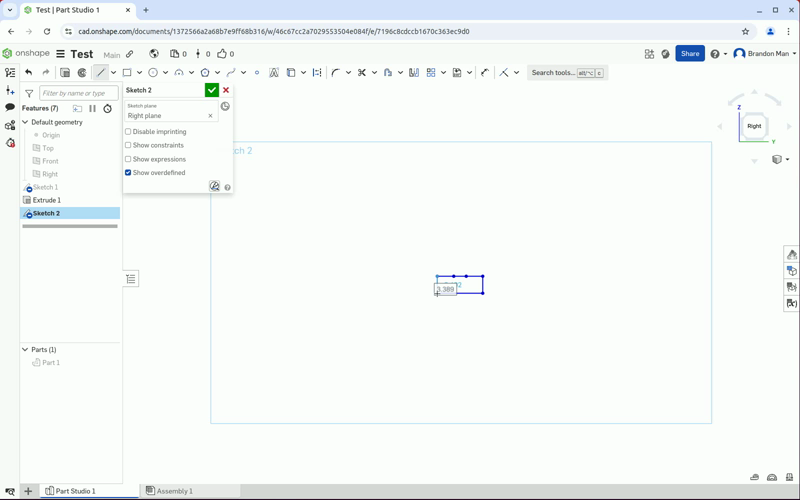
key(esc)
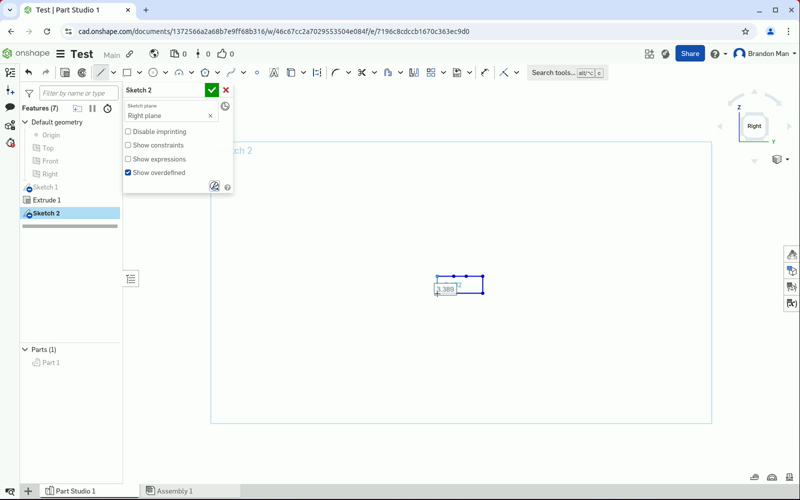
mouse_move(462, 290)
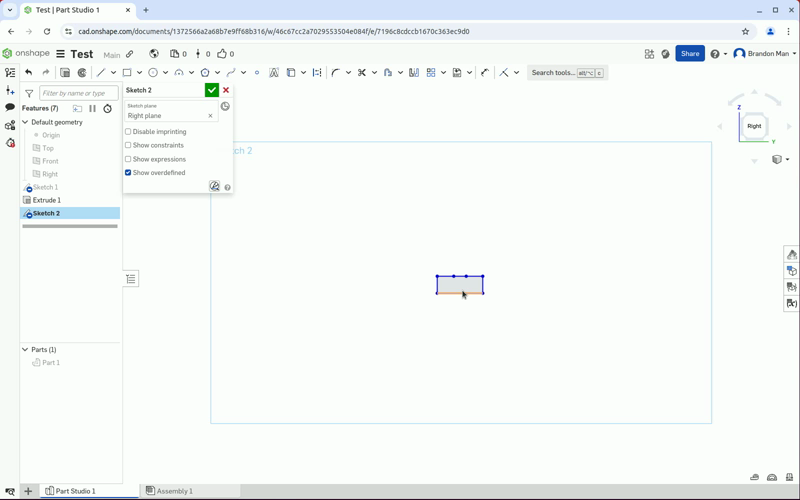
scroll(6)
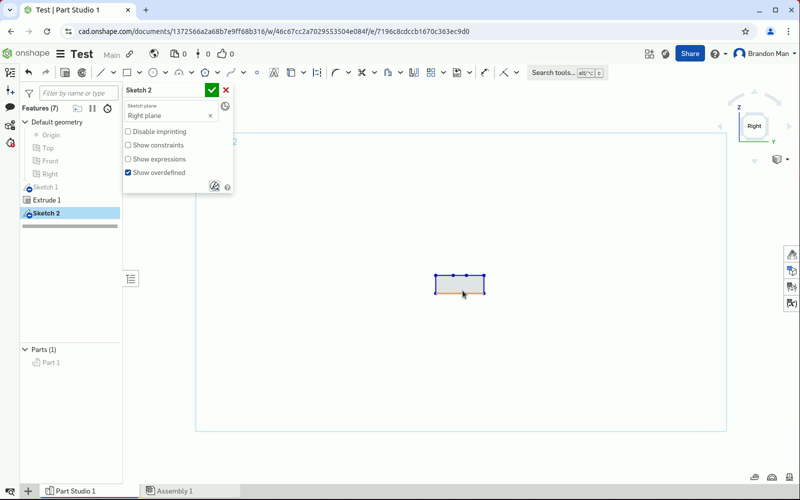
scroll(6)
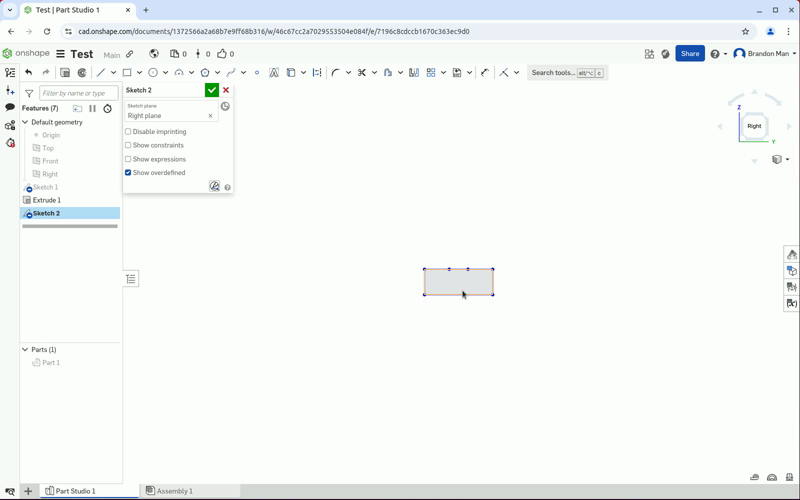
scroll(6)
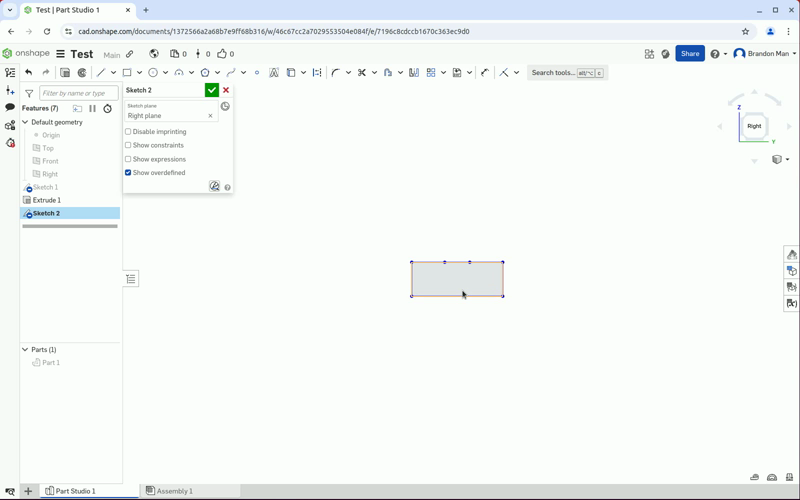
scroll(6)
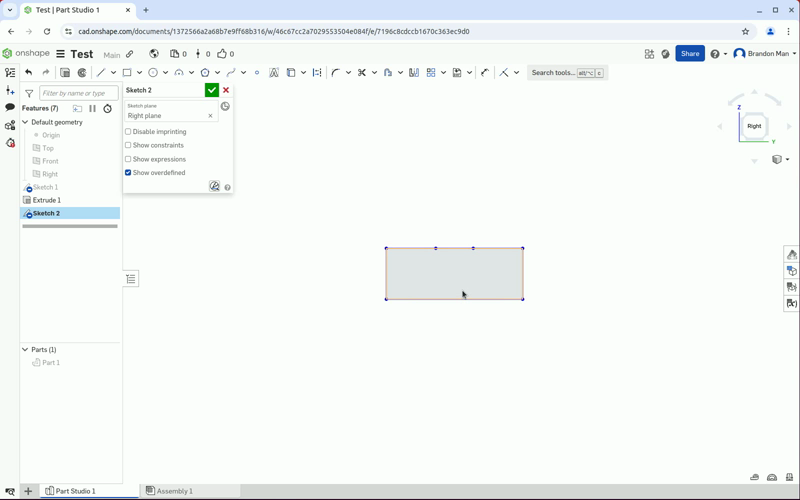
scroll(6)
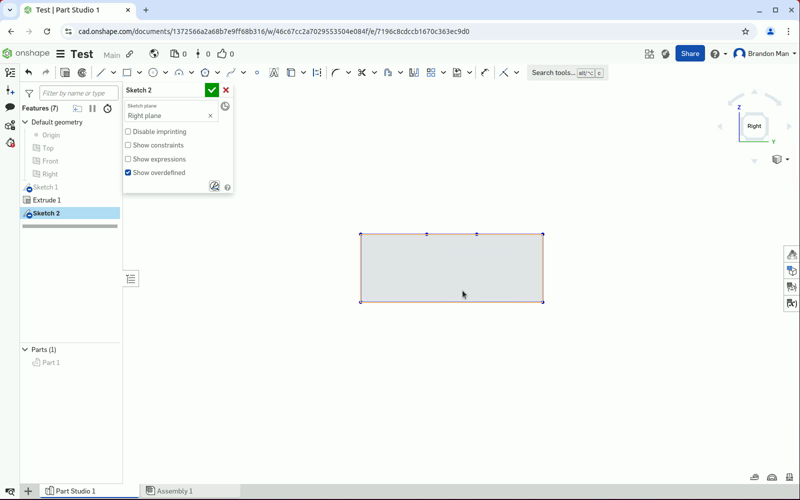
scroll(6)
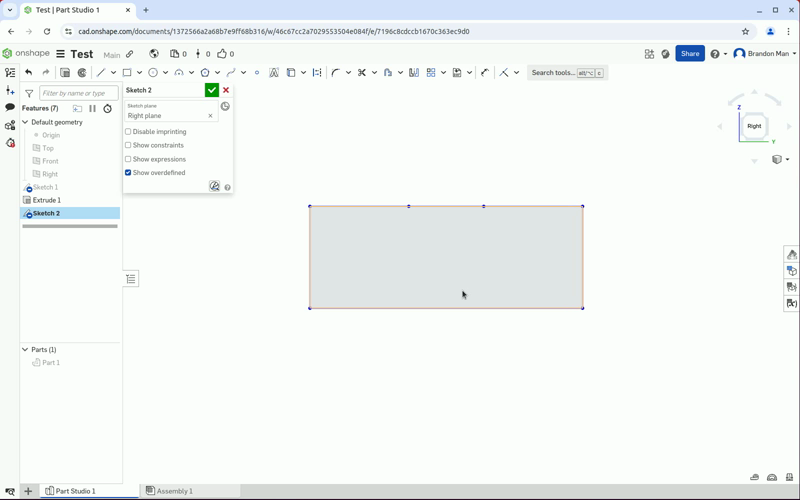
scroll(6)
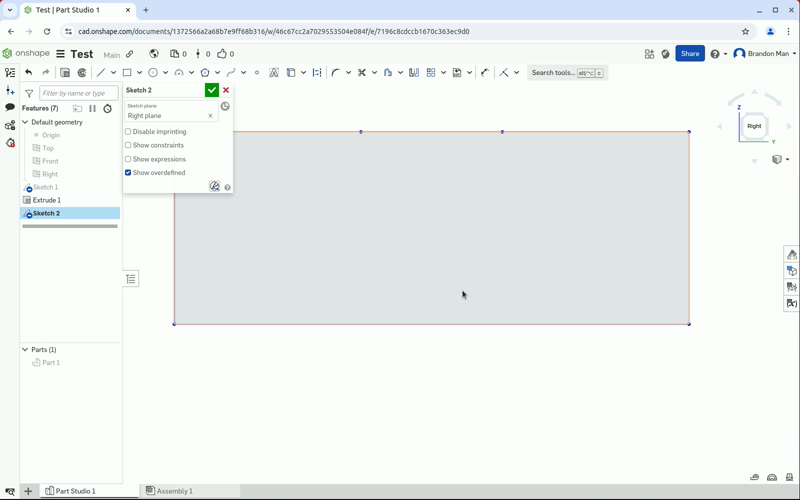
click(462, 290)
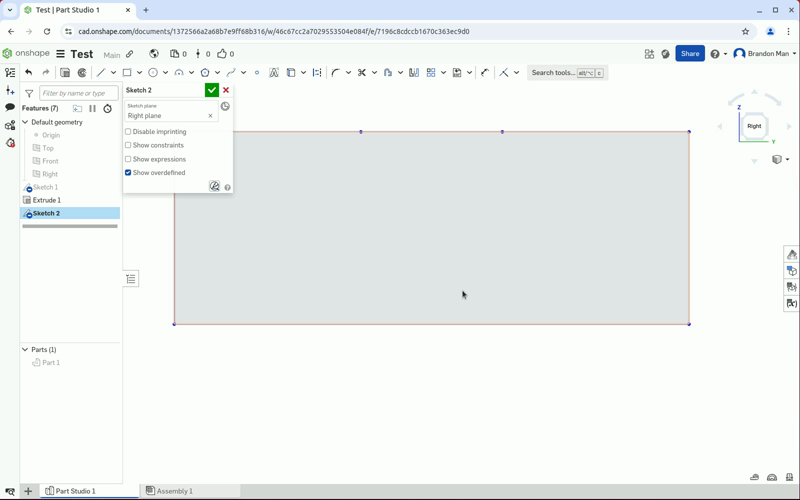
scroll(-6)
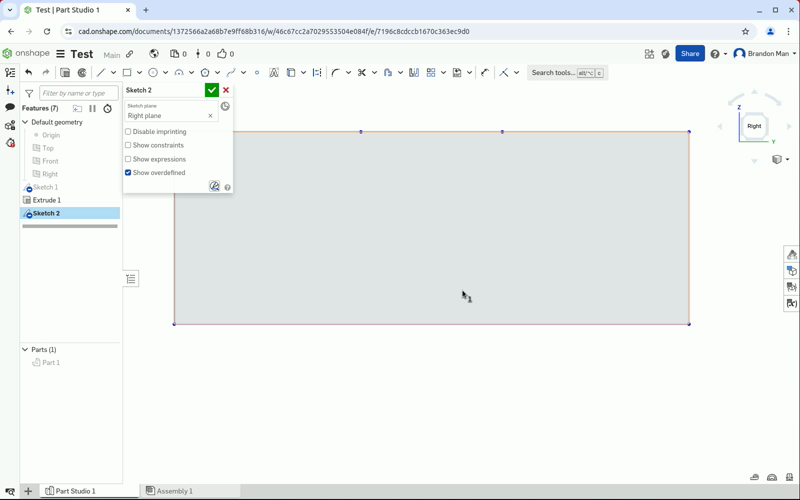
scroll(-6)
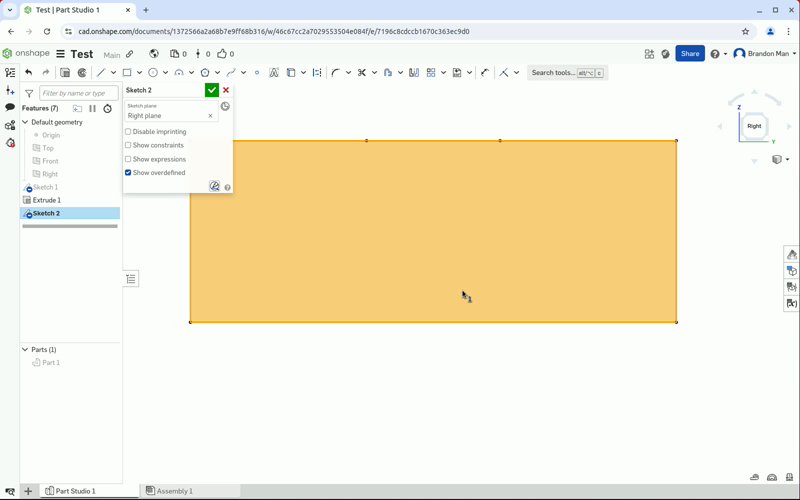
scroll(-6)
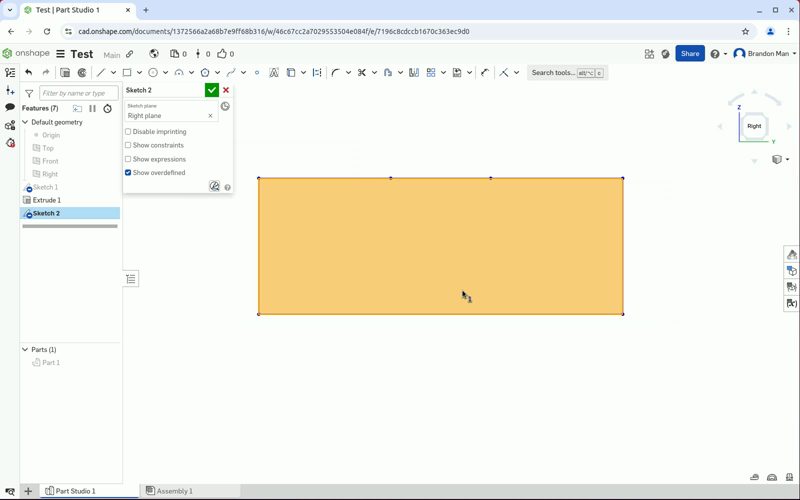
scroll(-6)
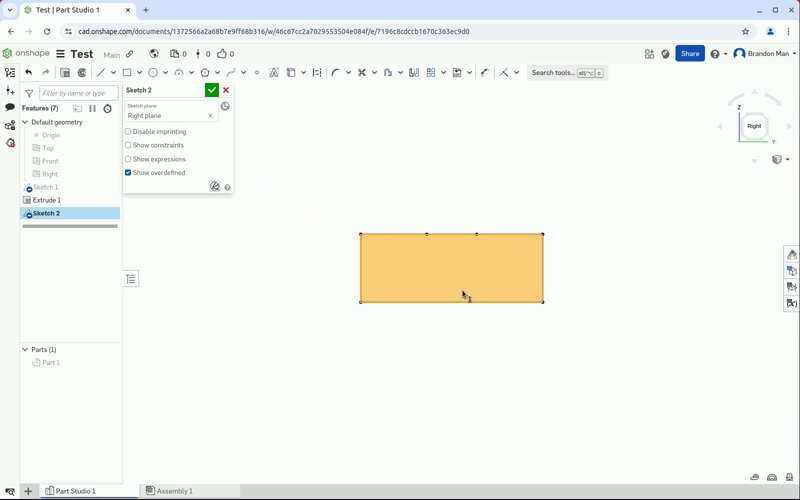
scroll(-6)
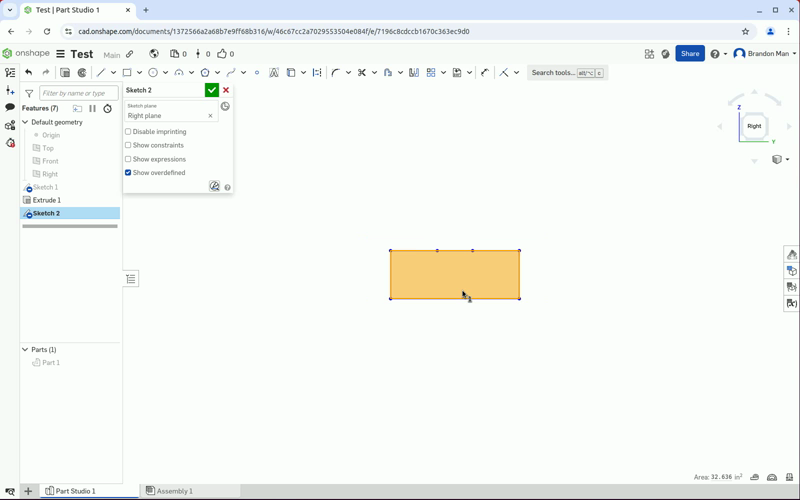
scroll(-6)
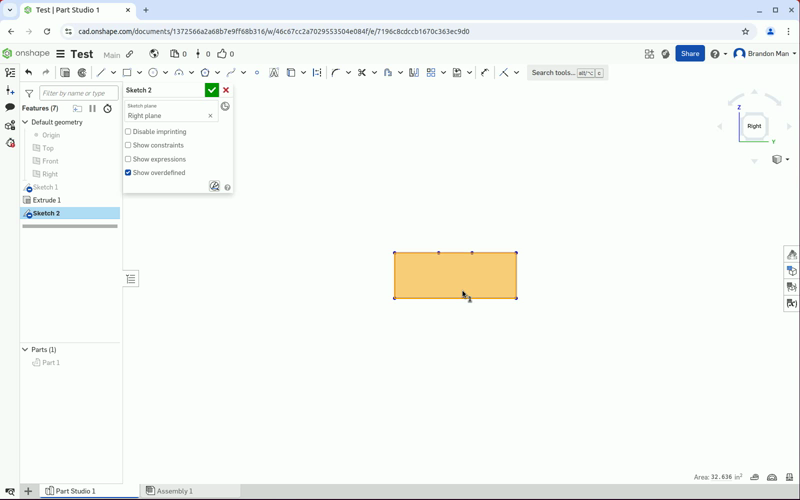
scroll(-6)
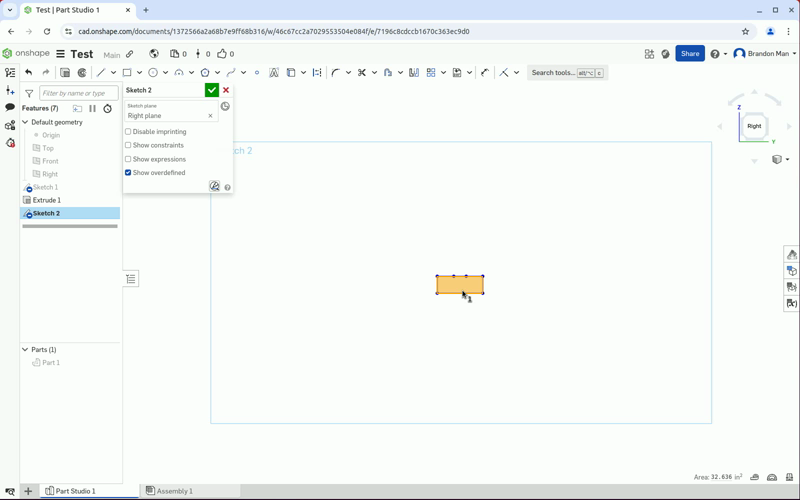
mouse_move(73, 352)
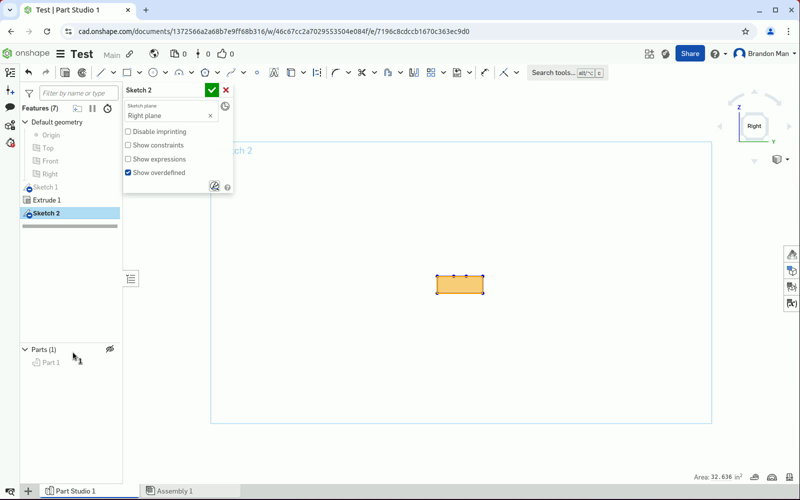
key(shift+y)
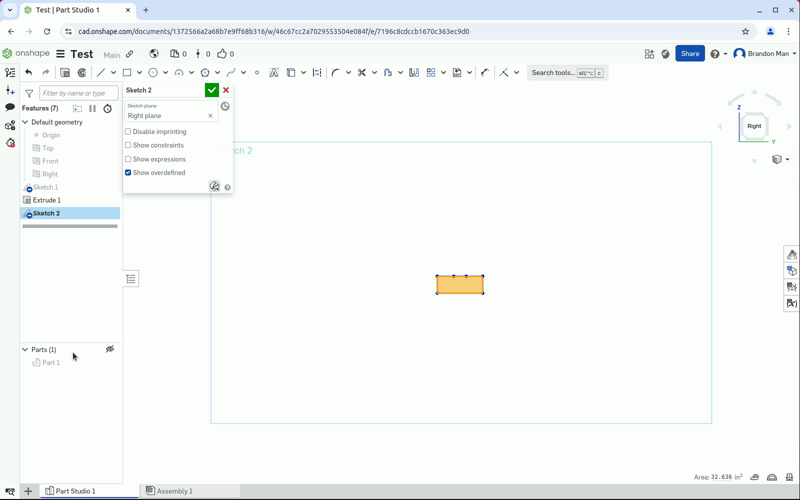
key(shift+e)
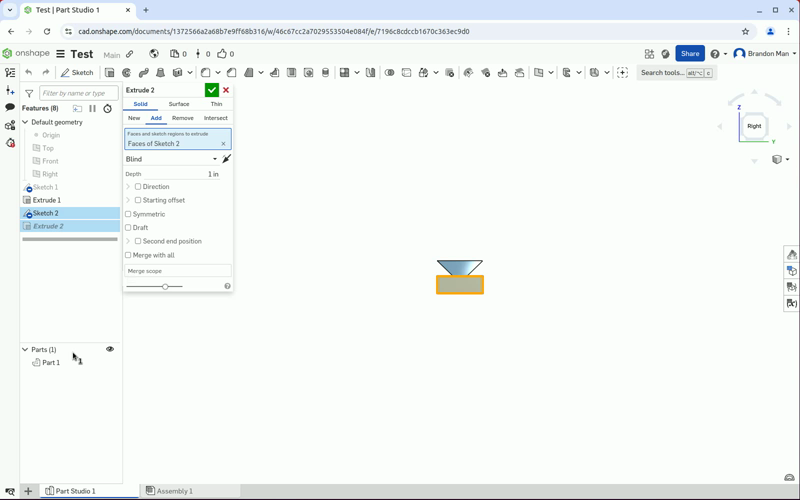
mouse_move(143, 106)
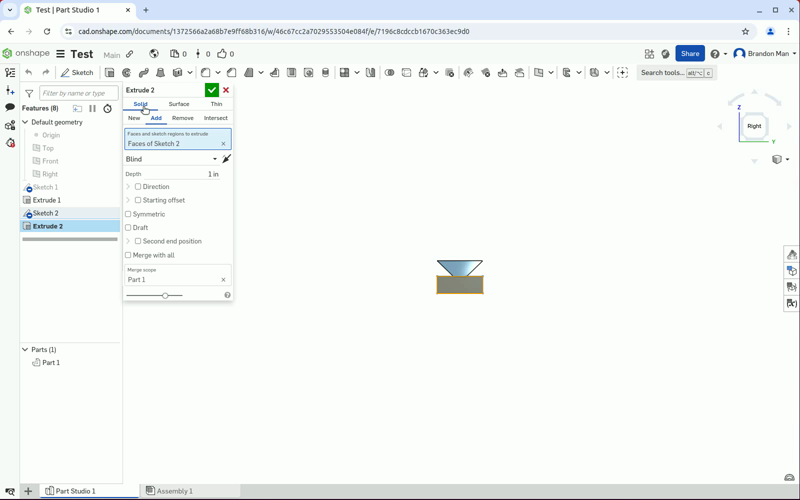
click(143, 106)
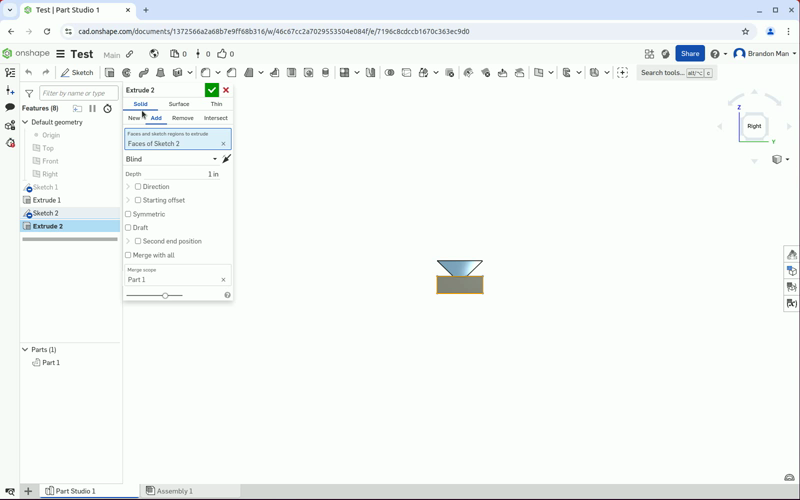
mouse_move(137, 120)
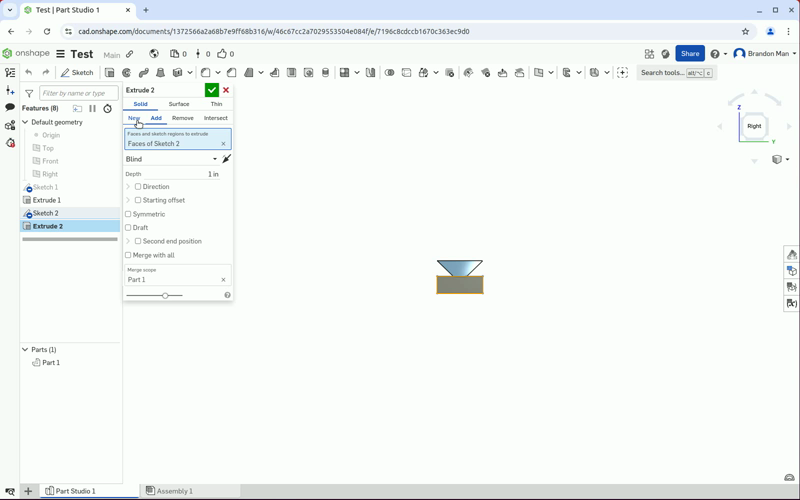
click(137, 120)
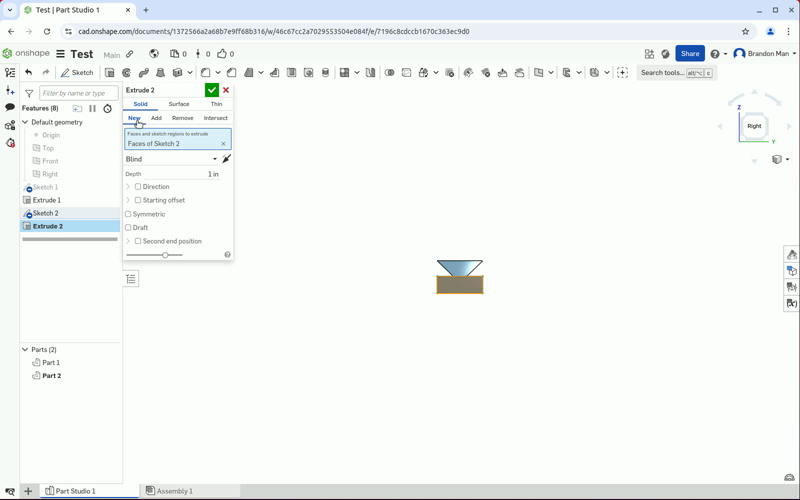
key(tab, 4)
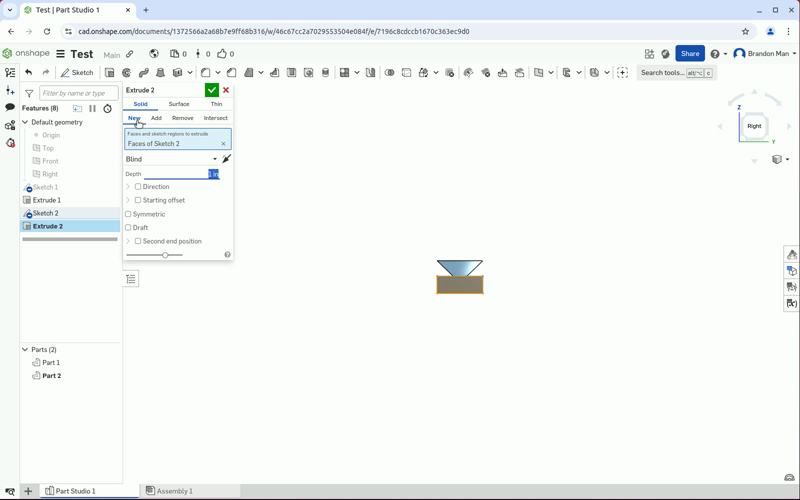
text(23.108)
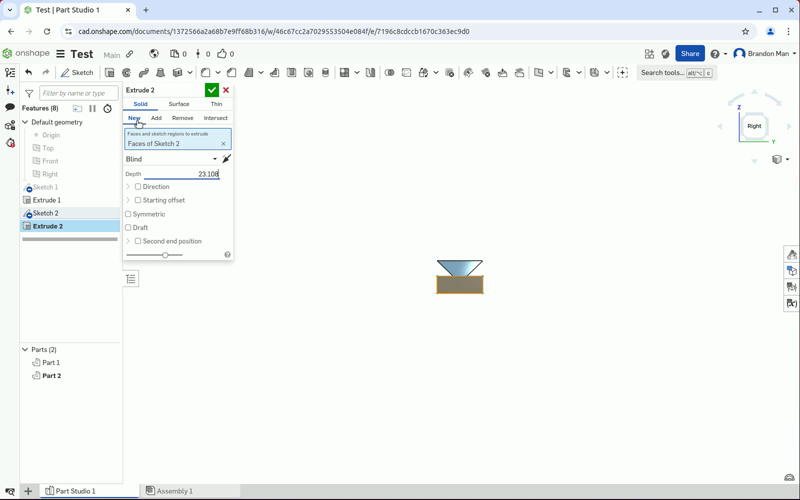
key(enter)
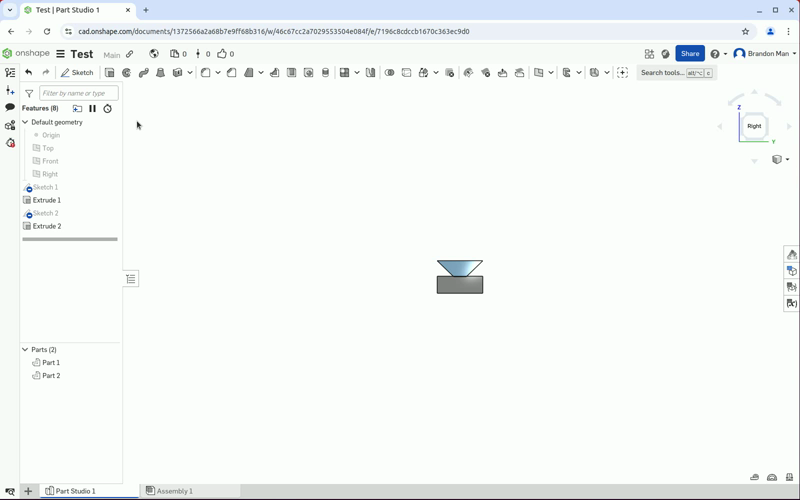
key(shift+h)
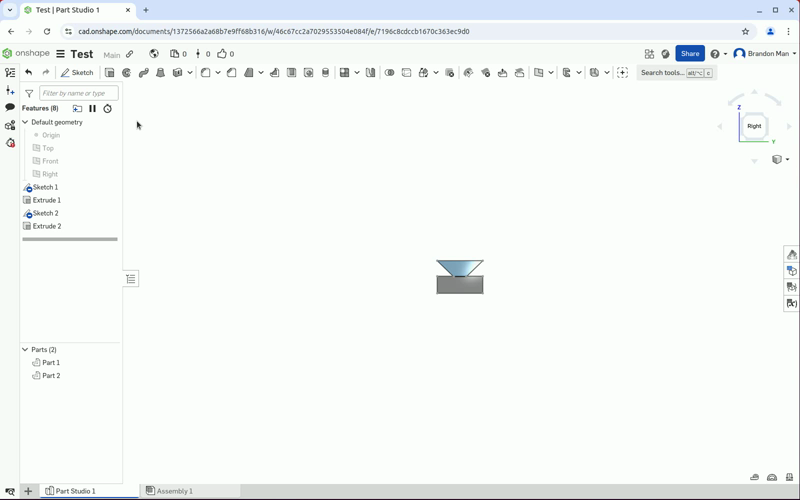
key(shift+h)
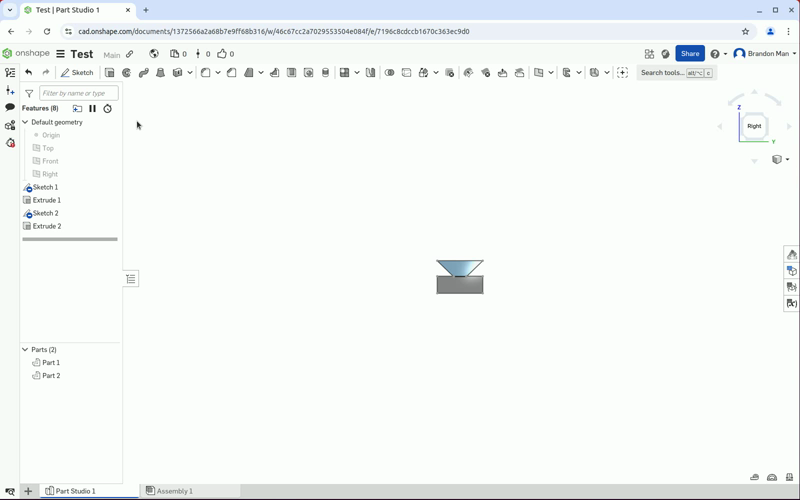
key(shift+7)
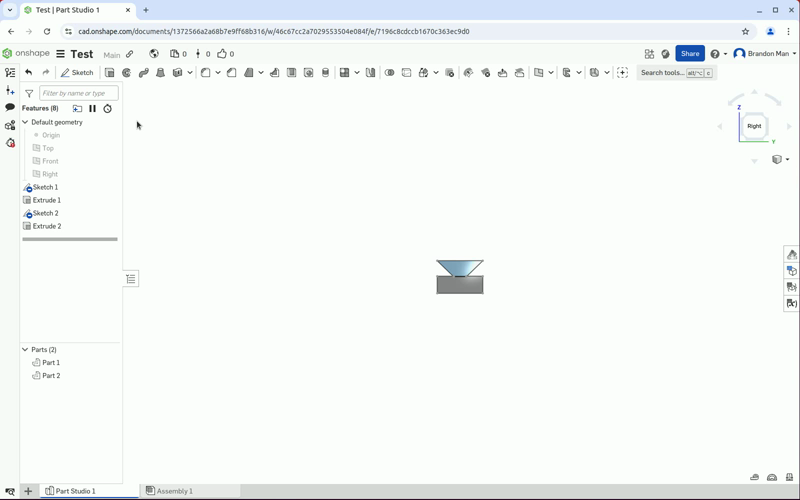
key(right, 2)
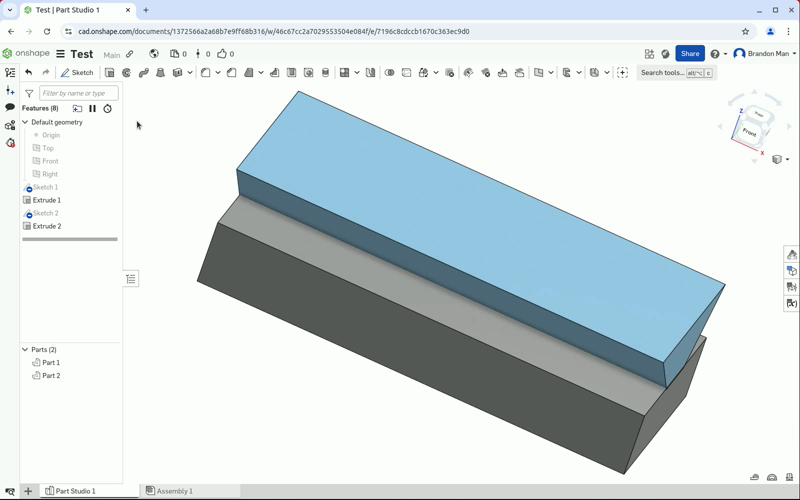
key(down, 2)
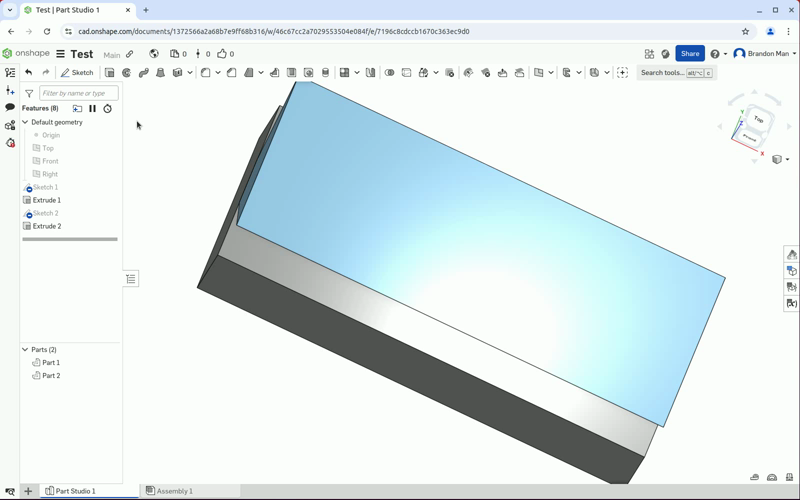
key(up, 2)
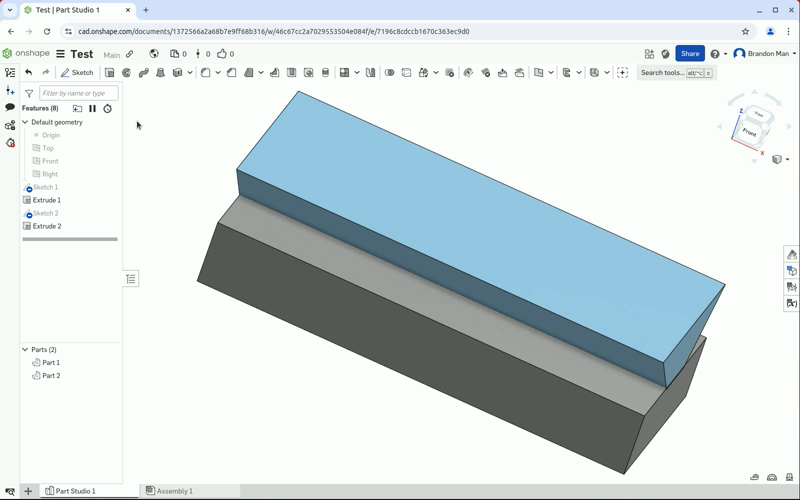
key(left, 2)
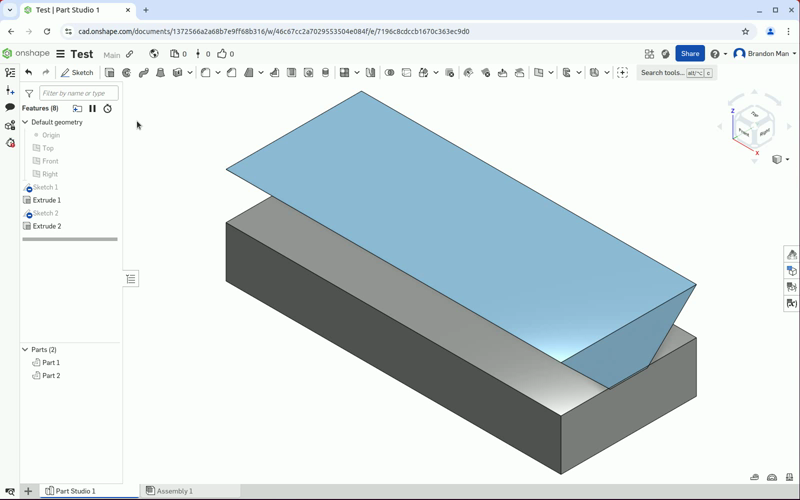
mouse_move(73, 189)
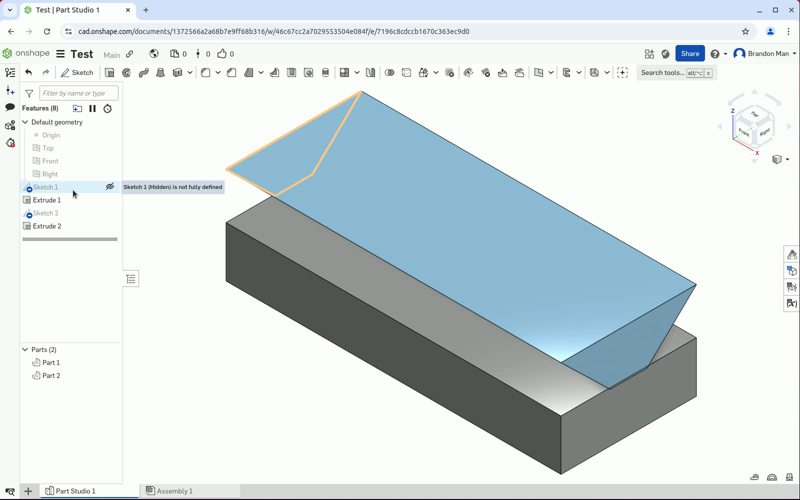
click(73, 189)